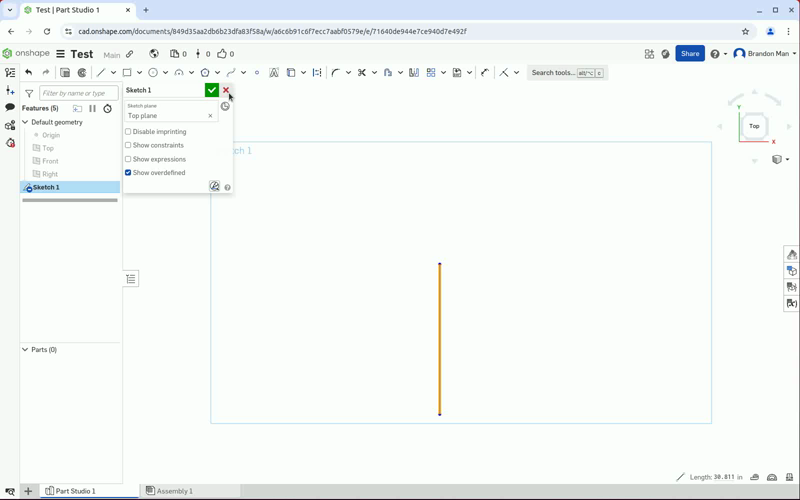
key(shift+h)
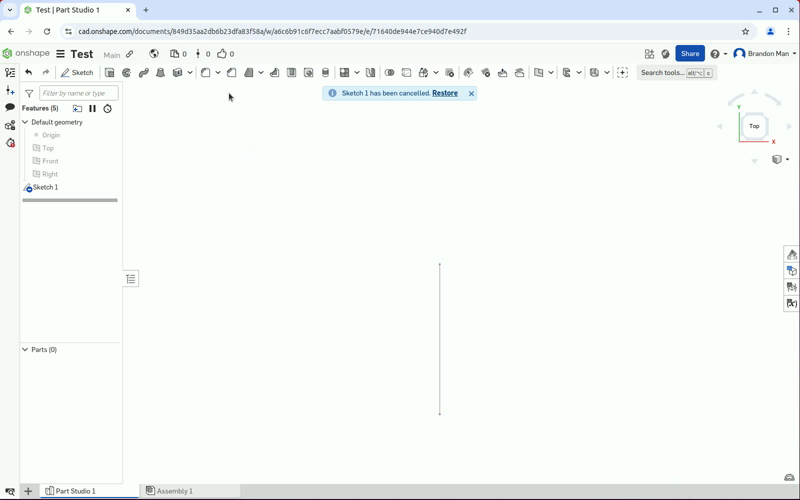
mouse_move(73, 352)
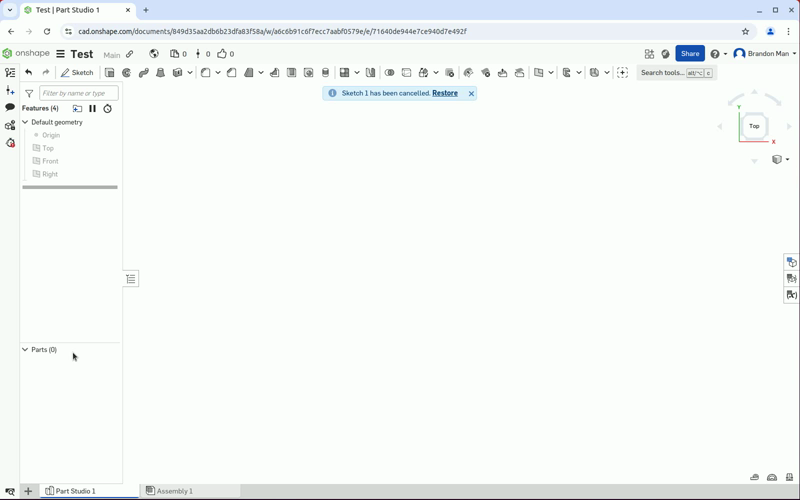
key(y)
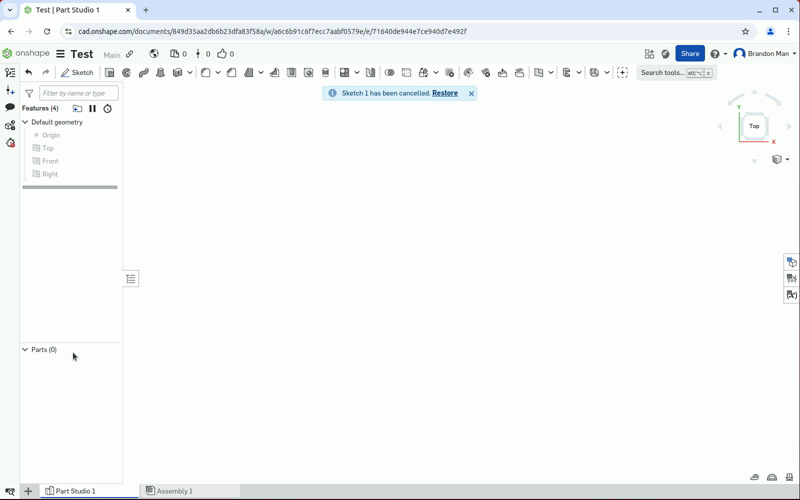
key(shift+p)
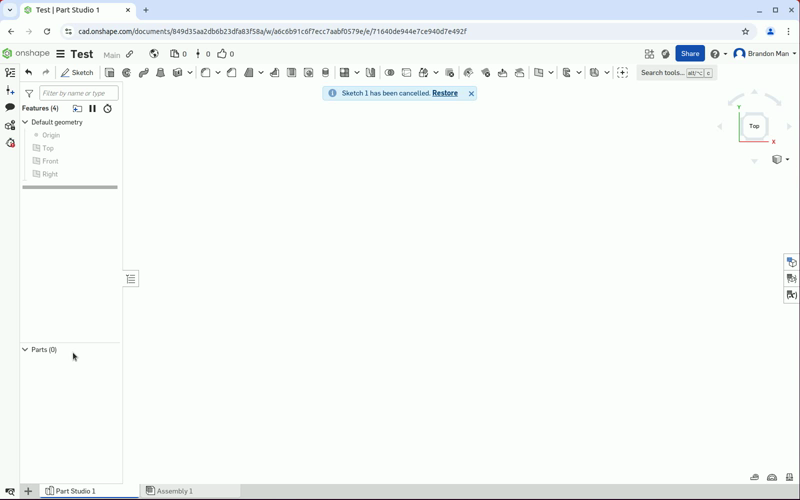
key(space)
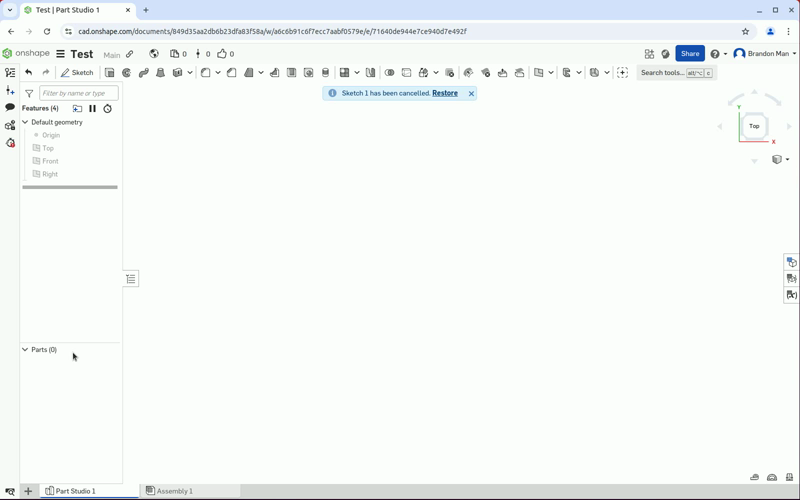
key_down(shift)
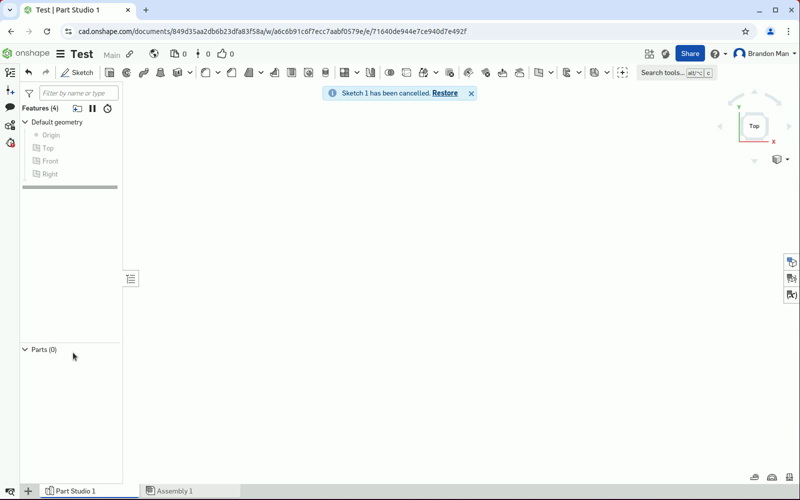
key(up)
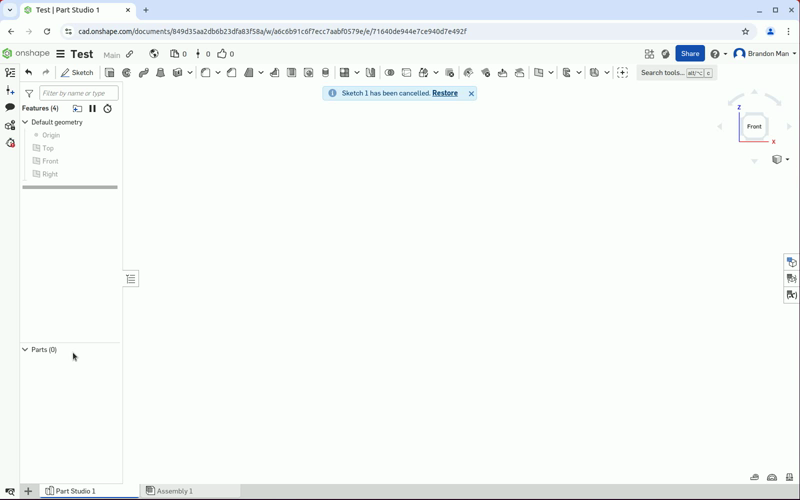
key_up(shift)
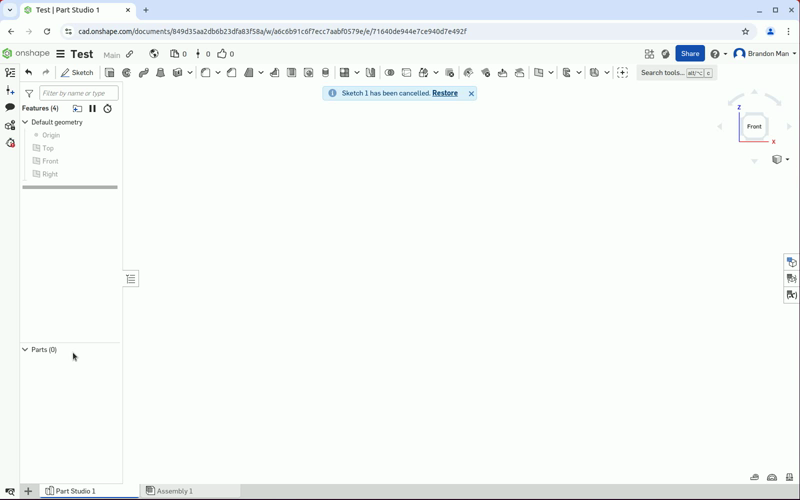
key(space)
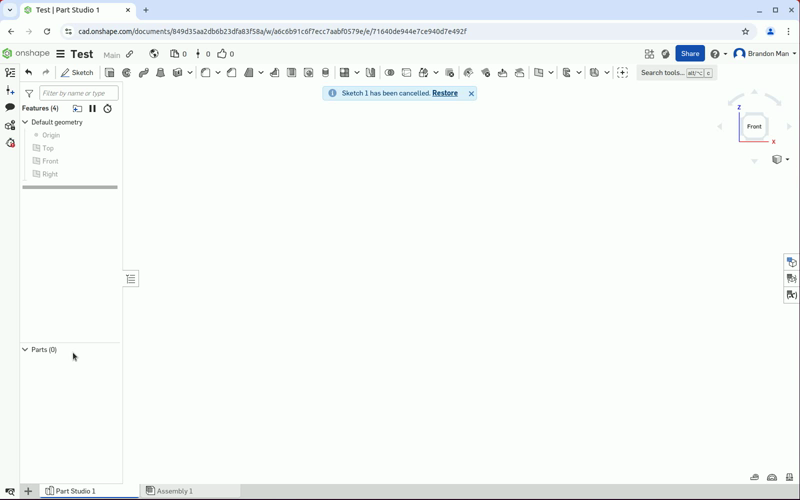
key_down(shift)
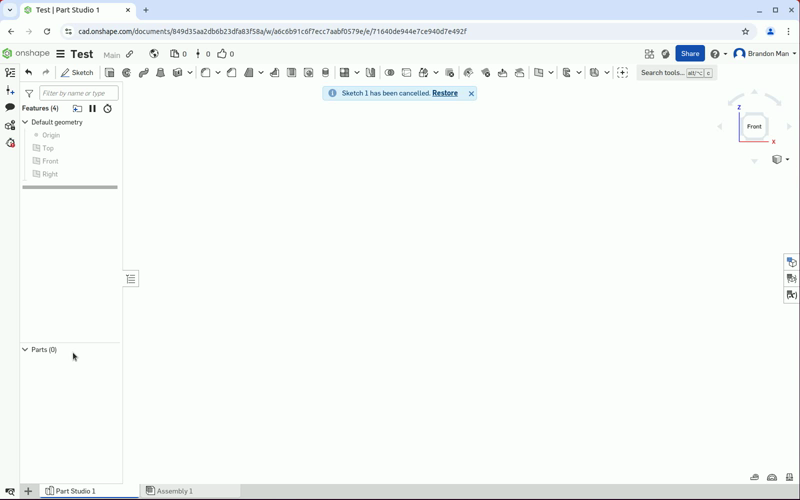
key(left)
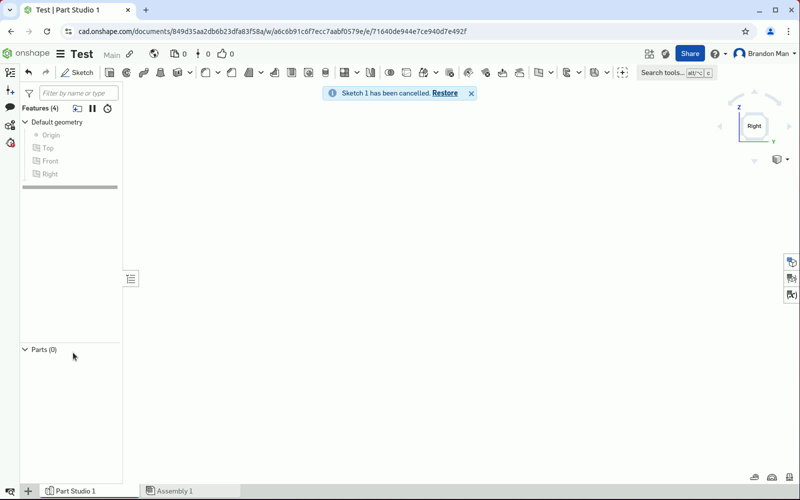
key_up(shift)
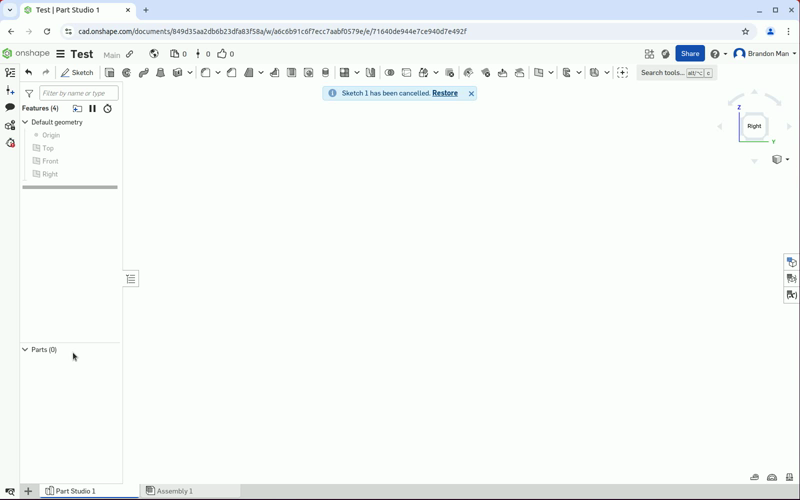
mouse_move(73, 352)
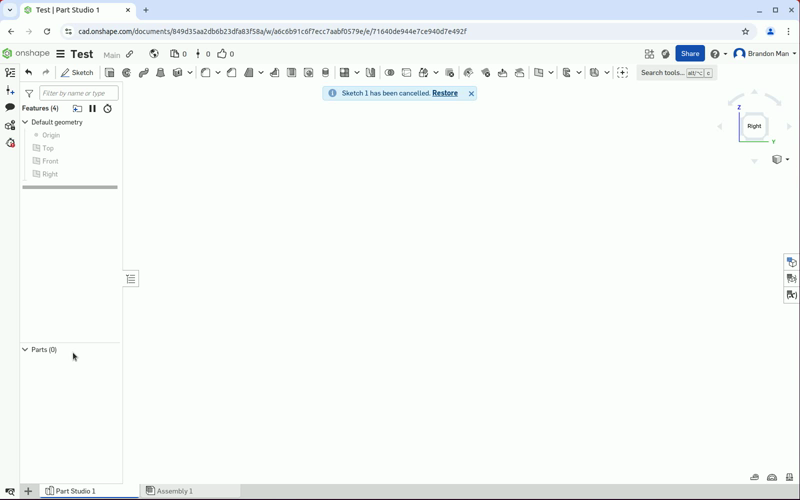
key(shift+y)
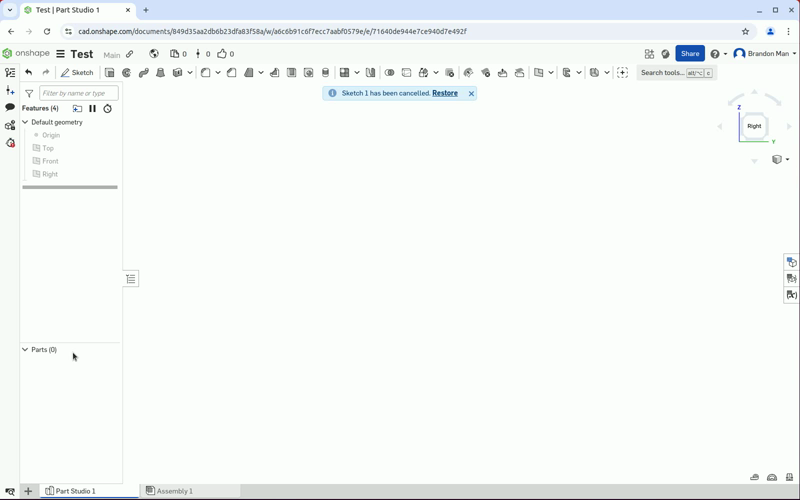
key(shift+s)
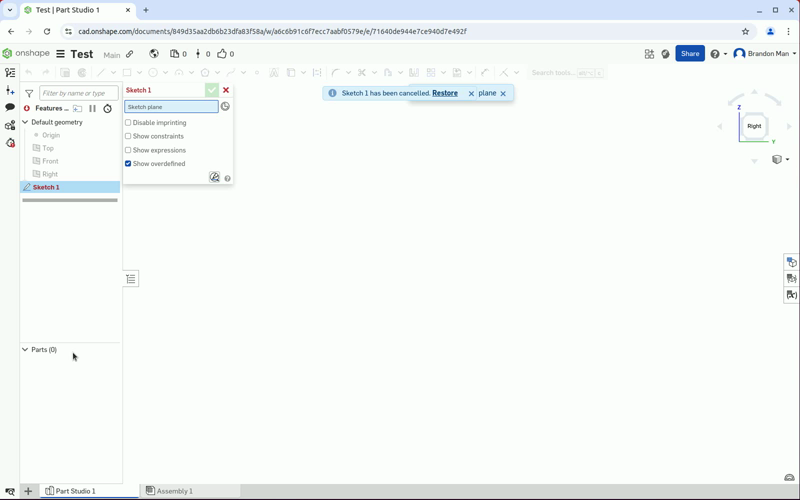
mouse_move(73, 176)
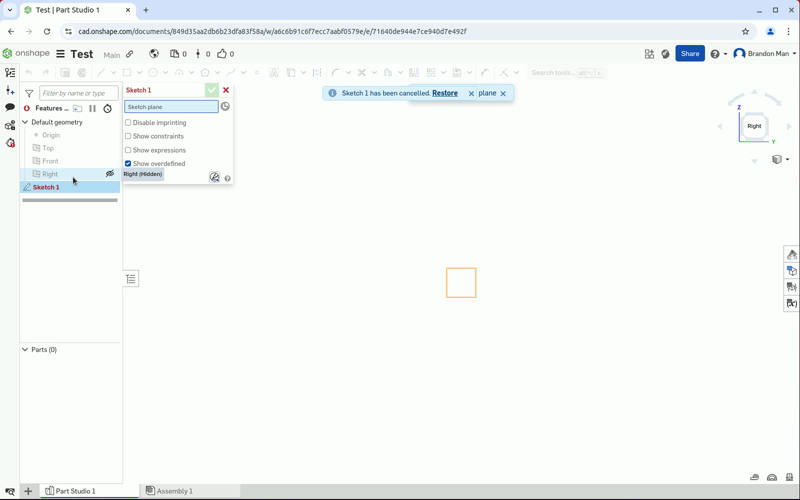
click(73, 176)
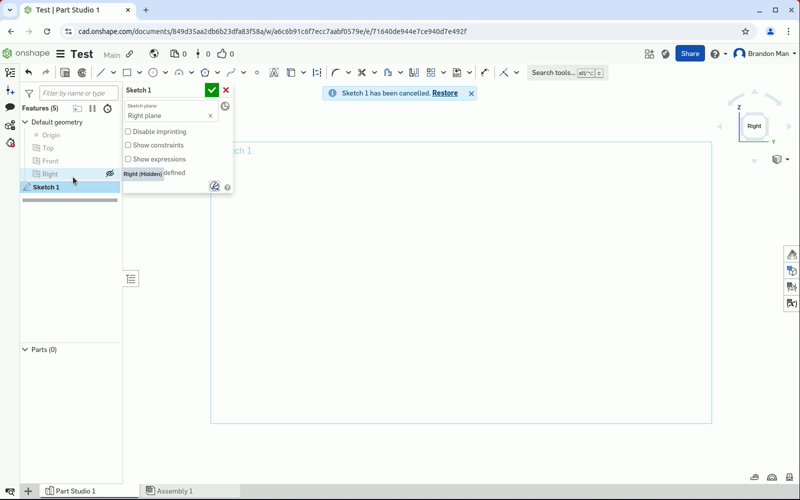
mouse_move(73, 352)
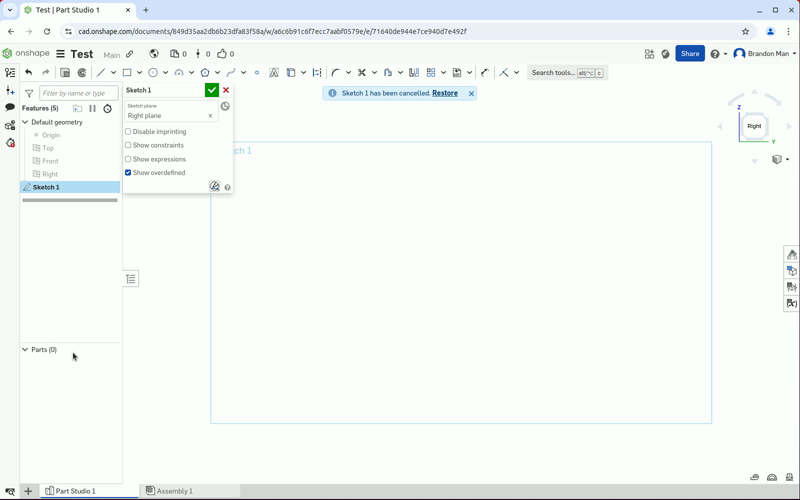
key(y)
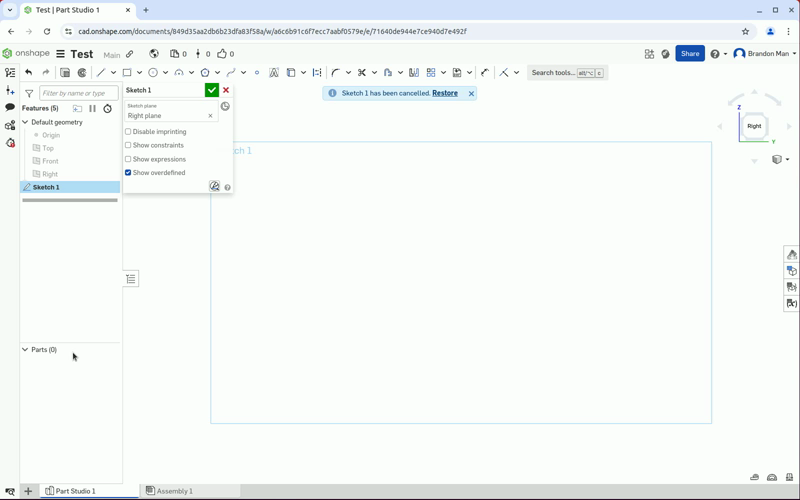
key(l)
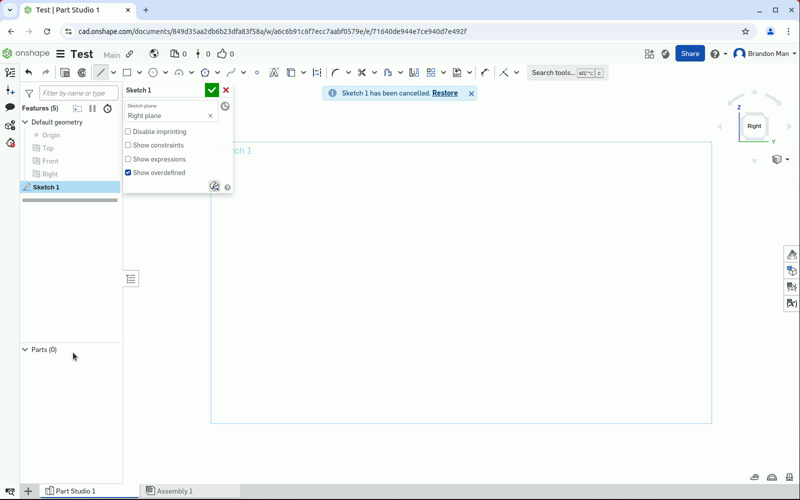
key_down(shift)
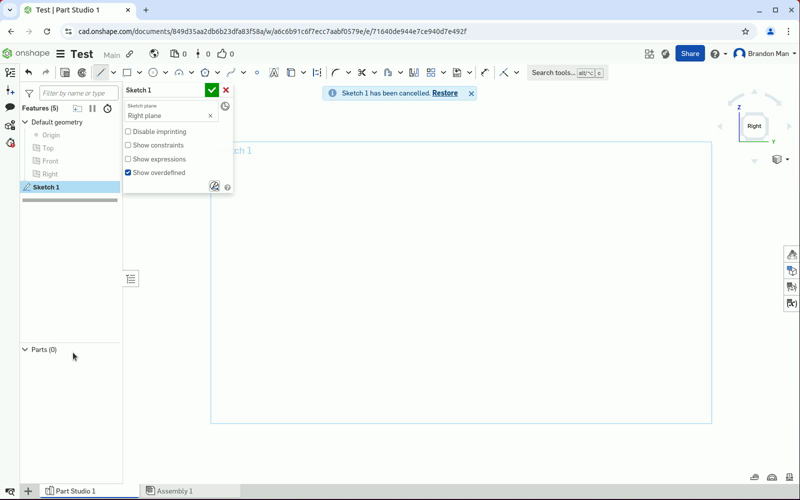
mouse_move(348, 297)
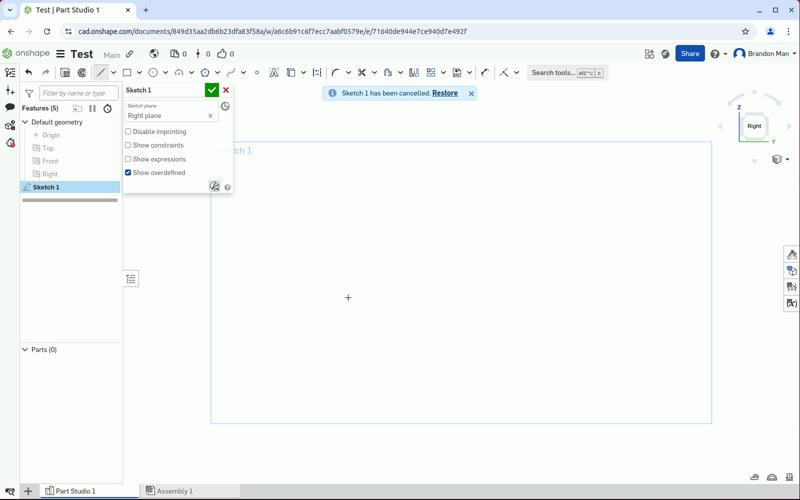
click(348, 297)
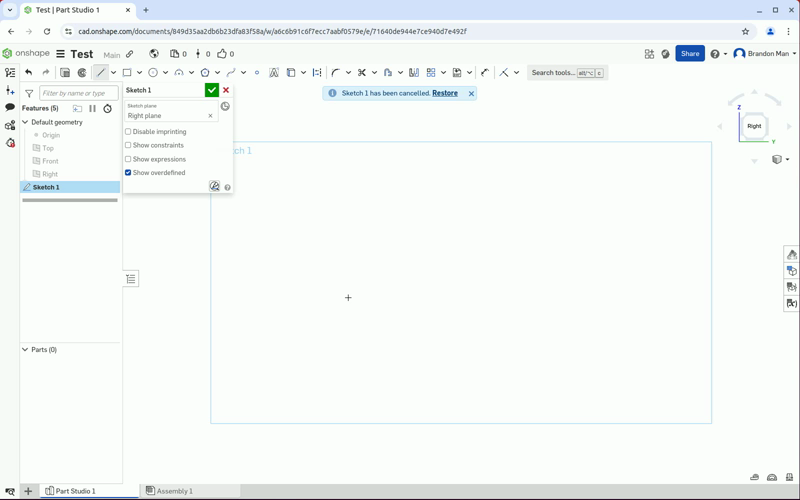
key_up(shift)
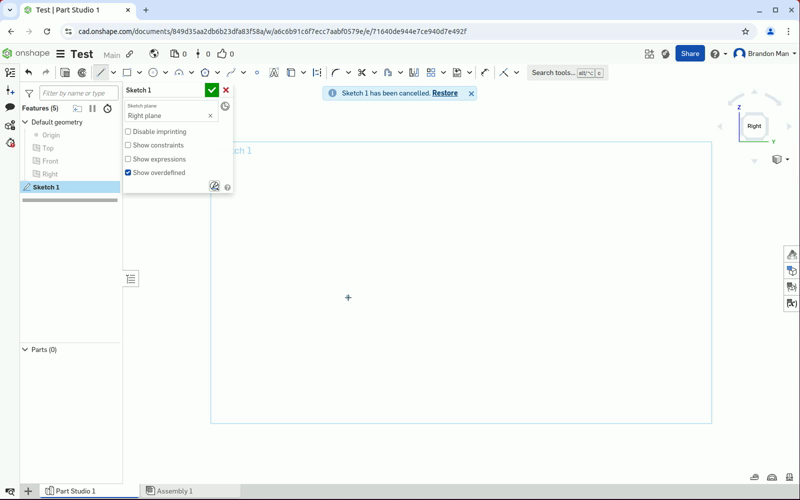
key_down(shift)
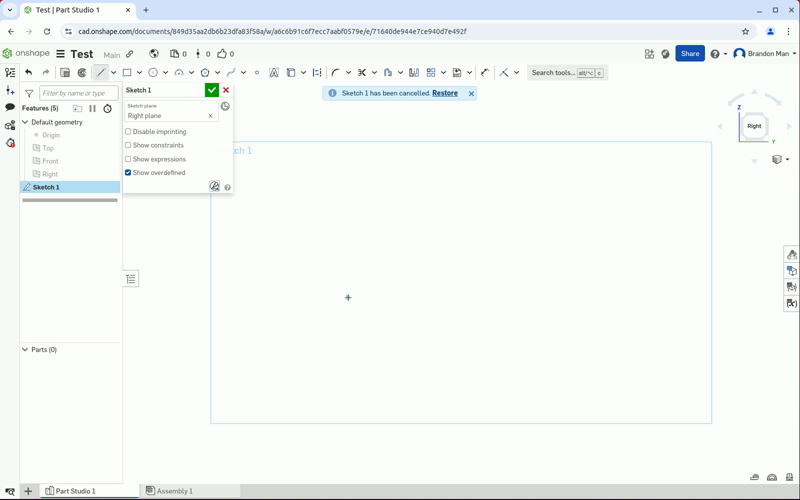
mouse_move(378, 297)
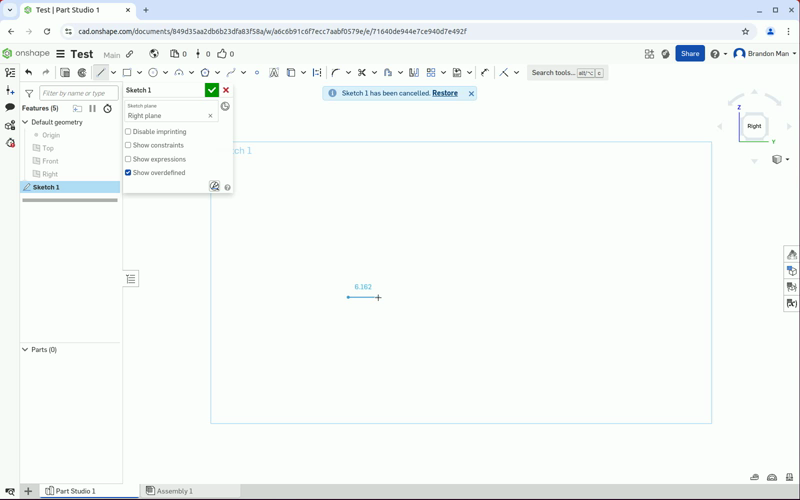
mouse_move(377, 297)
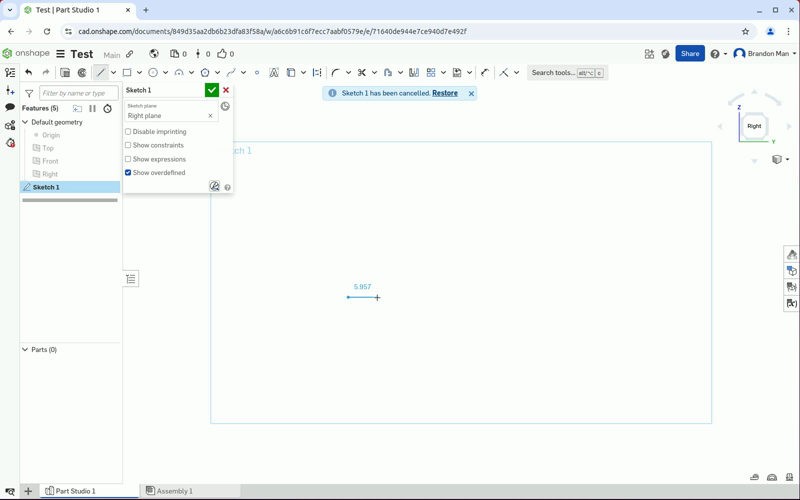
click(377, 297)
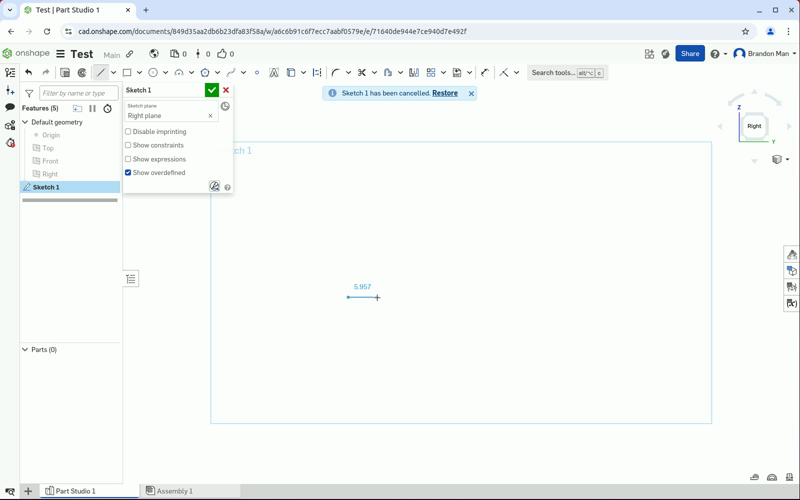
key_up(shift)
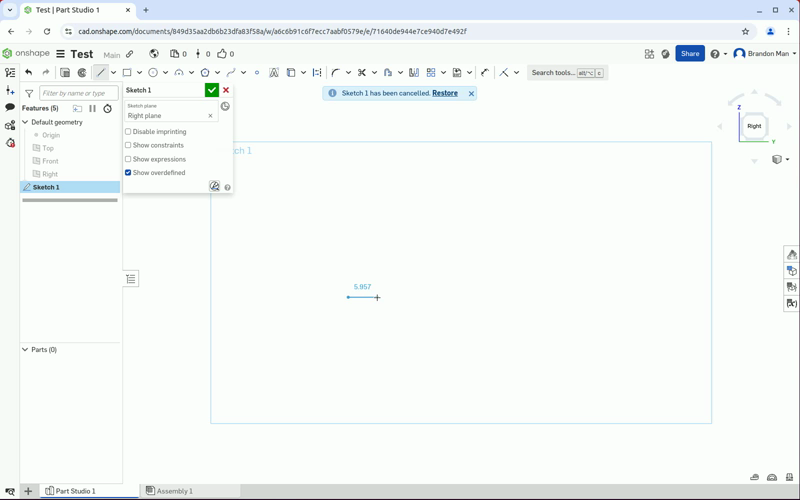
key_down(shift)
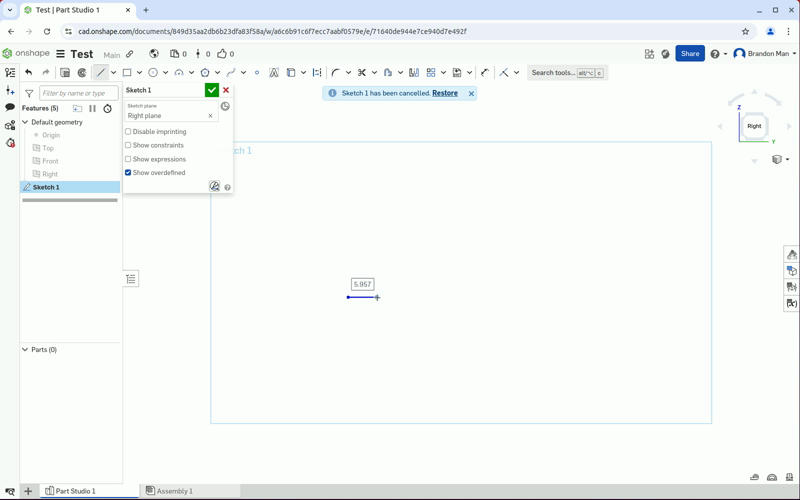
mouse_move(377, 213)
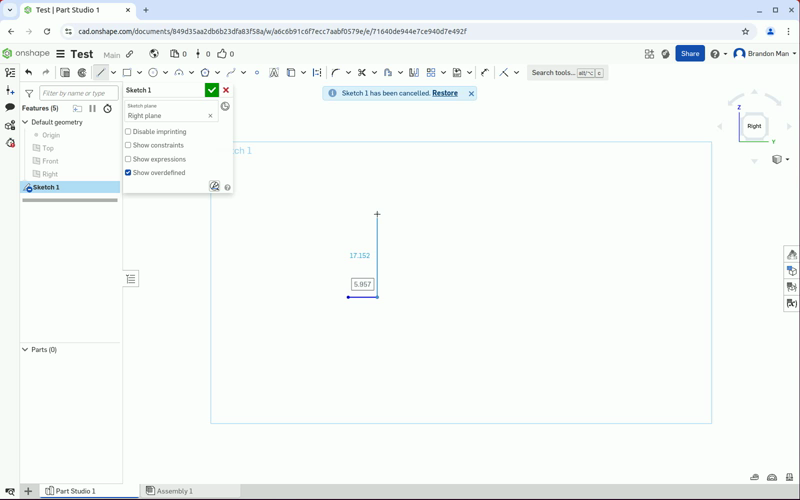
click(377, 213)
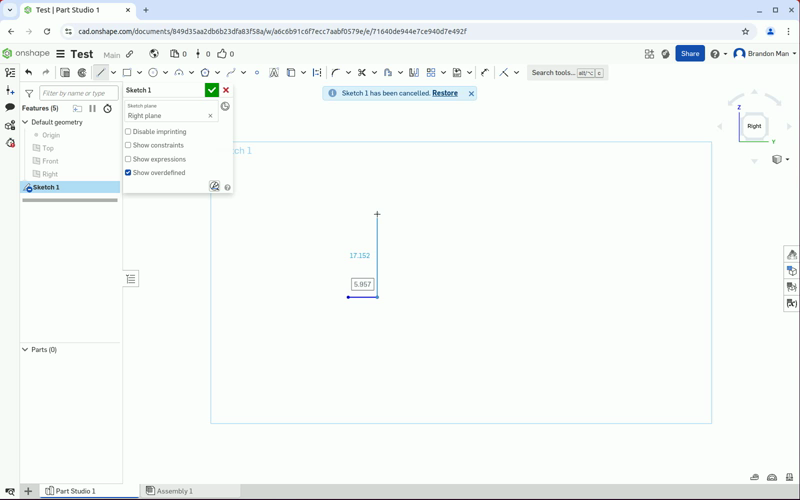
key_up(shift)
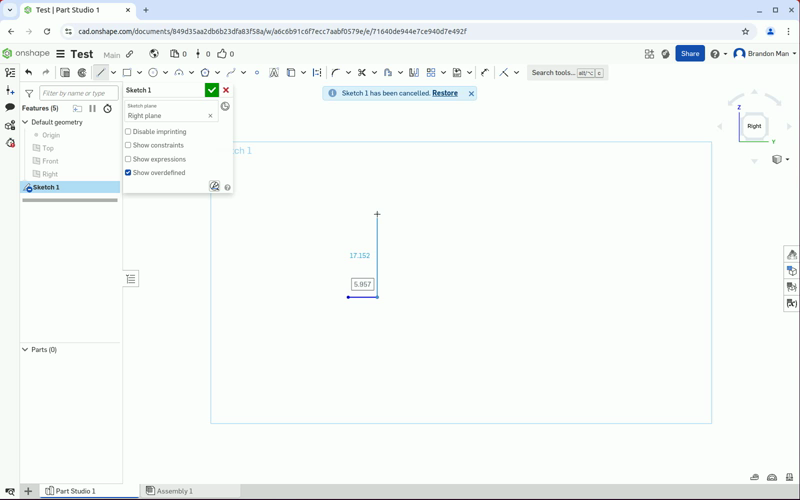
key_down(shift)
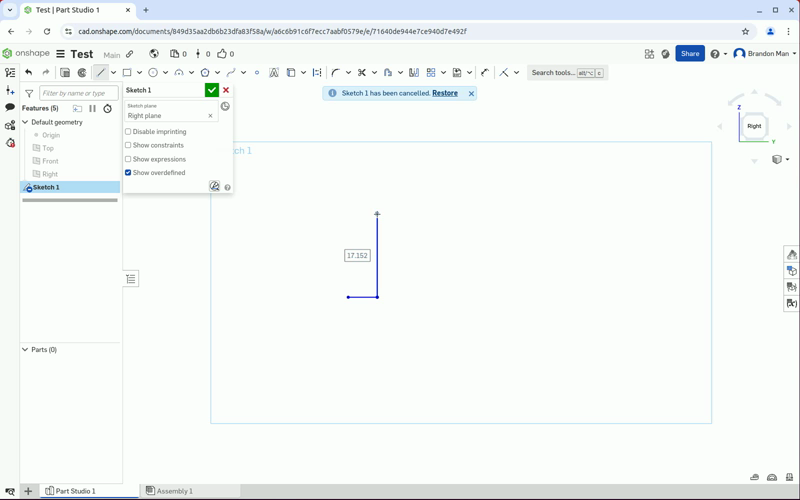
mouse_move(407, 213)
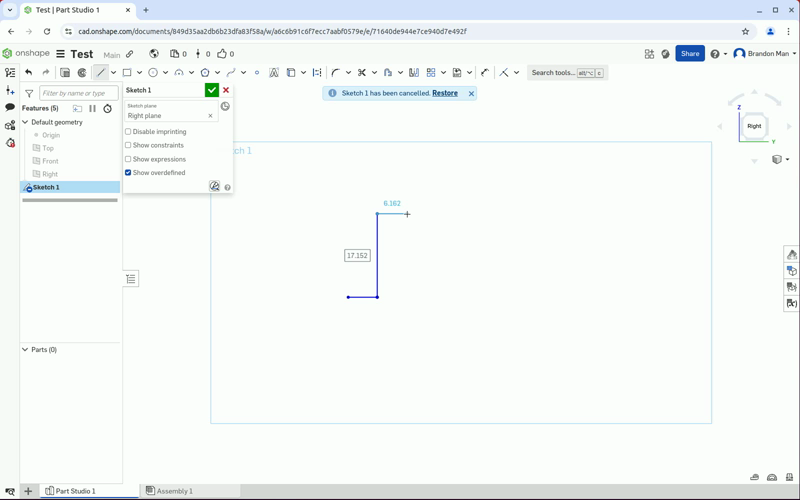
mouse_move(348, 213)
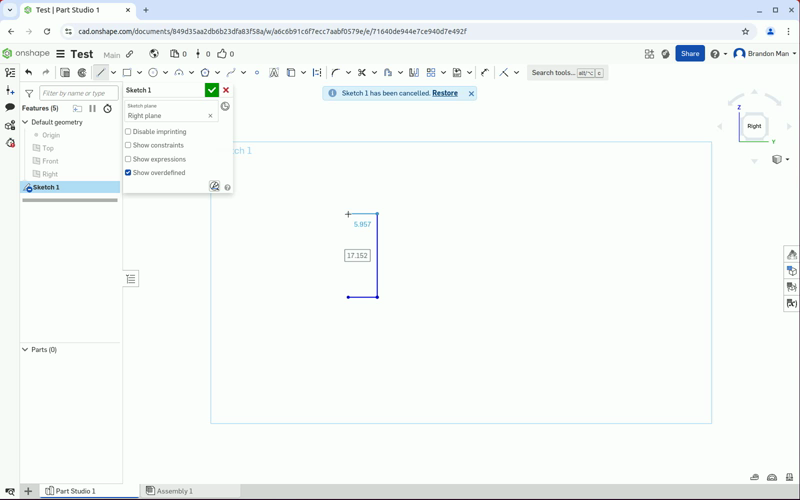
click(348, 213)
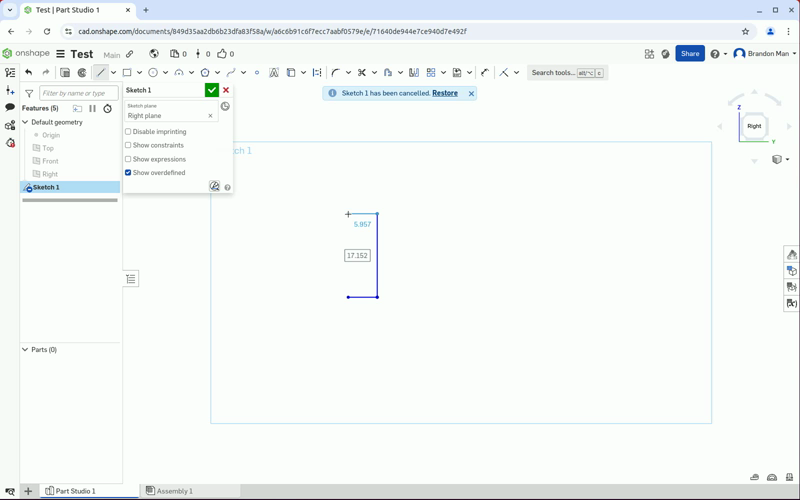
key_up(shift)
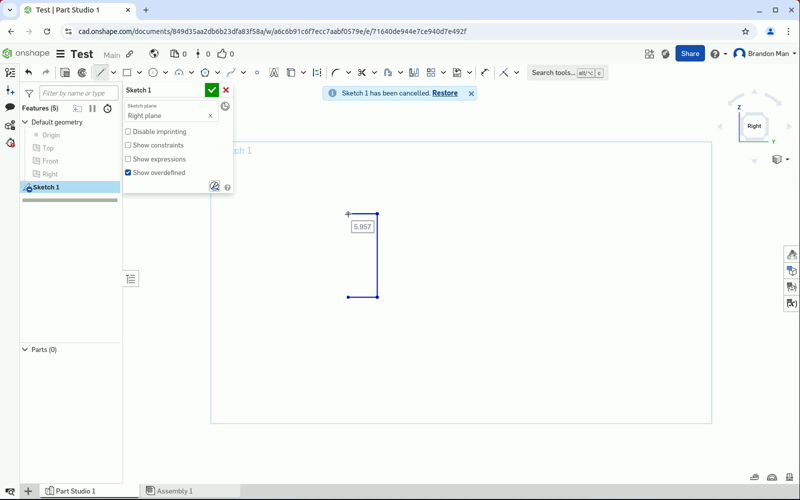
key_down(shift)
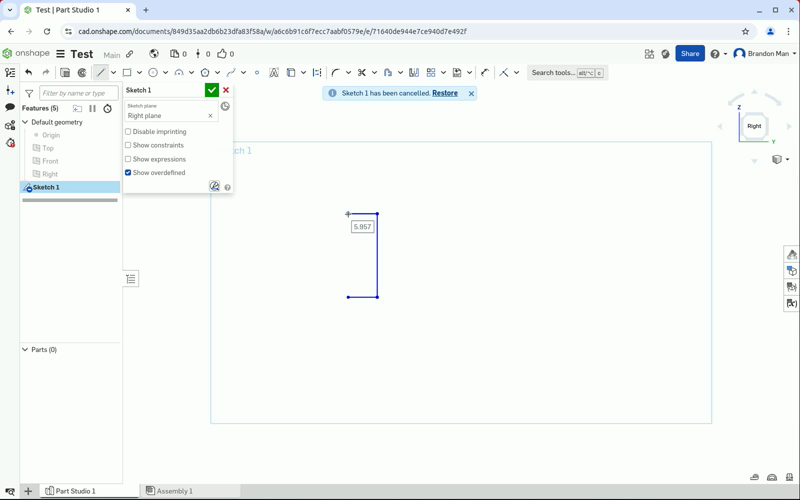
mouse_move(348, 297)
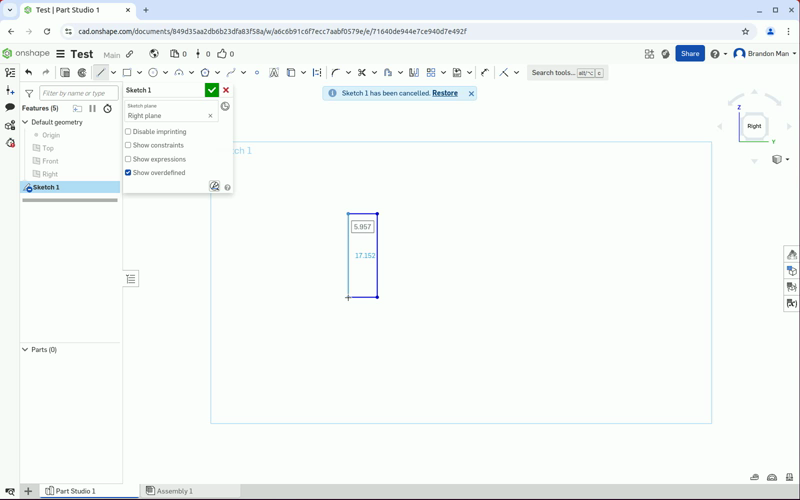
key_up(shift)
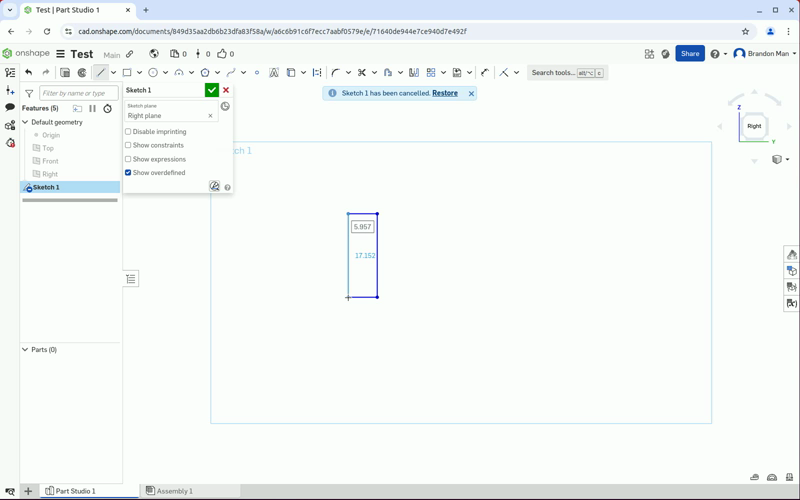
click(348, 297)
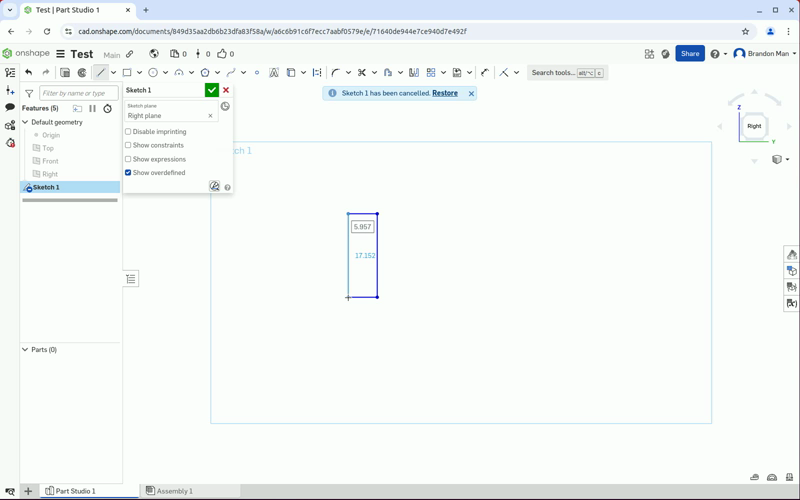
key(esc)
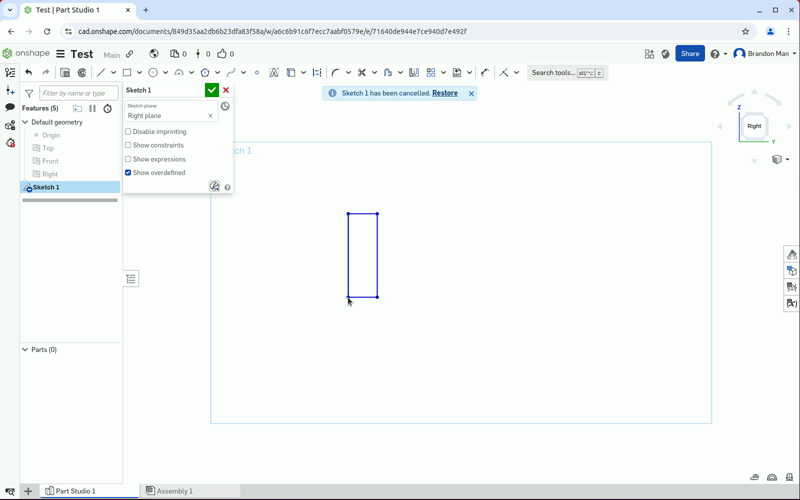
mouse_move(367, 251)
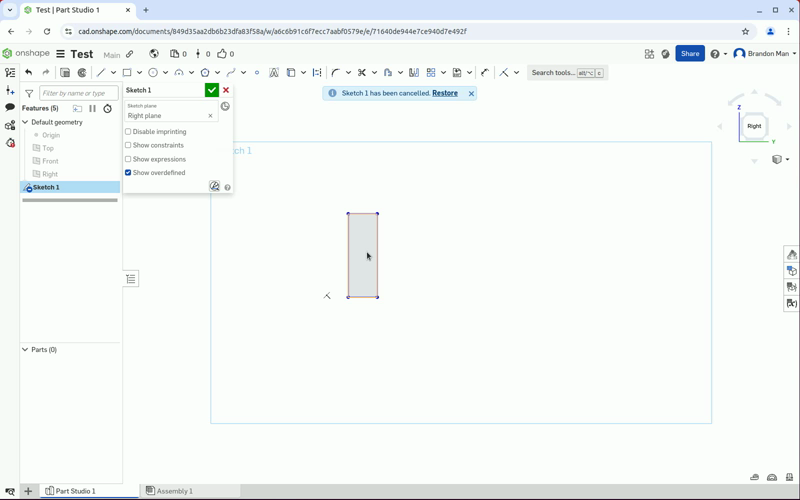
click(367, 251)
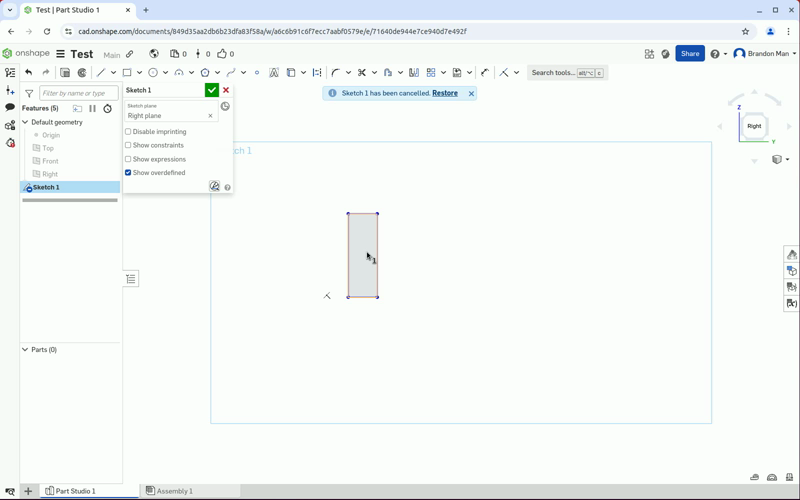
mouse_move(73, 352)
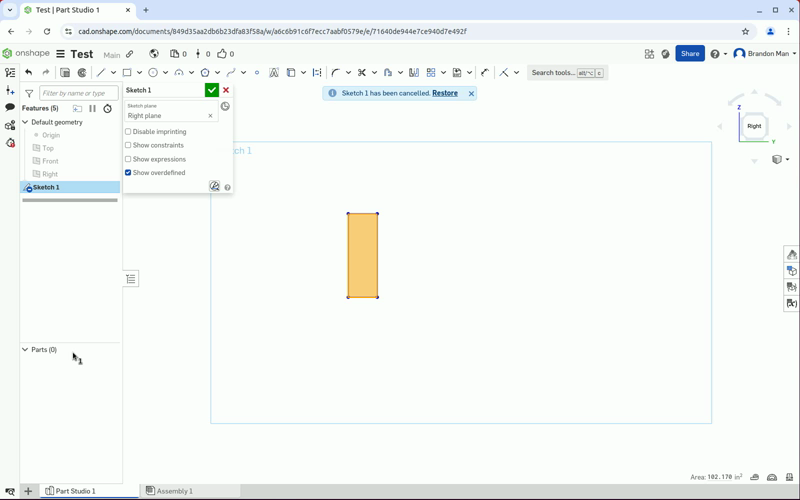
key(shift+y)
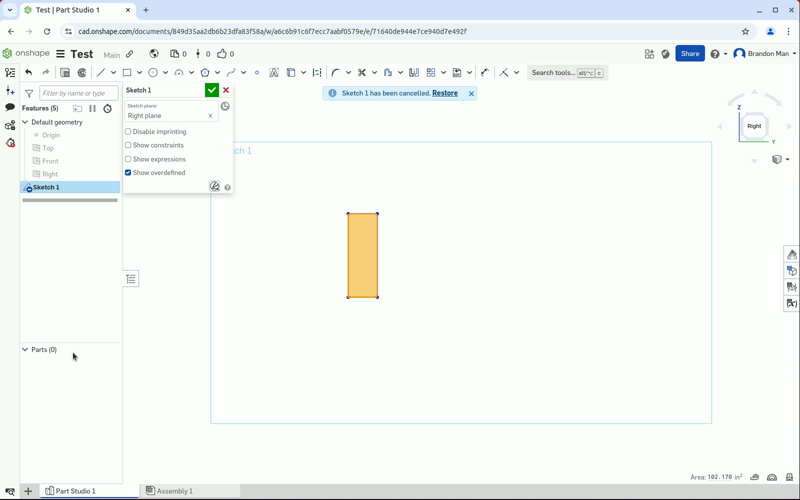
key(shift+e)
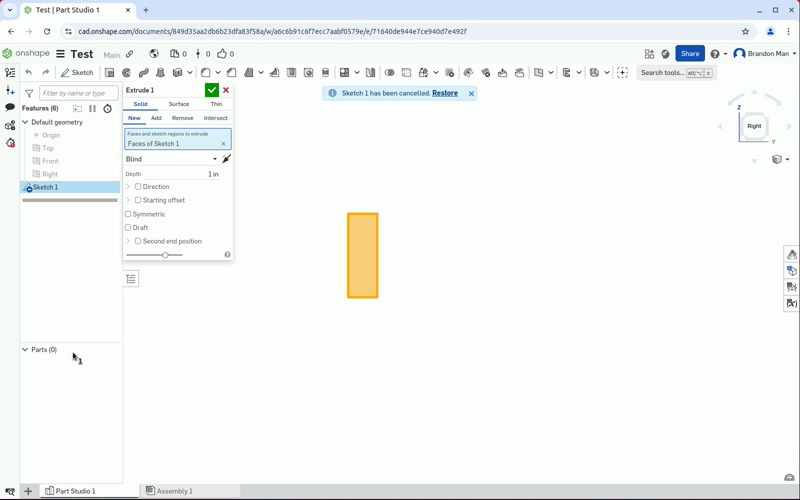
mouse_move(143, 106)
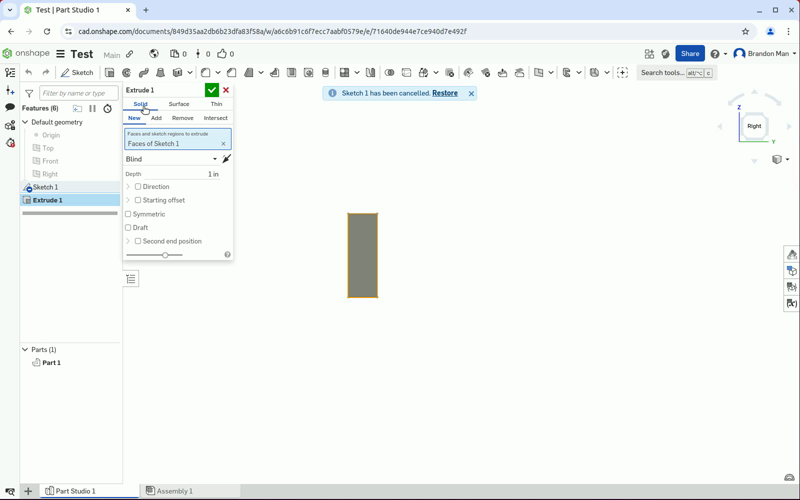
click(143, 106)
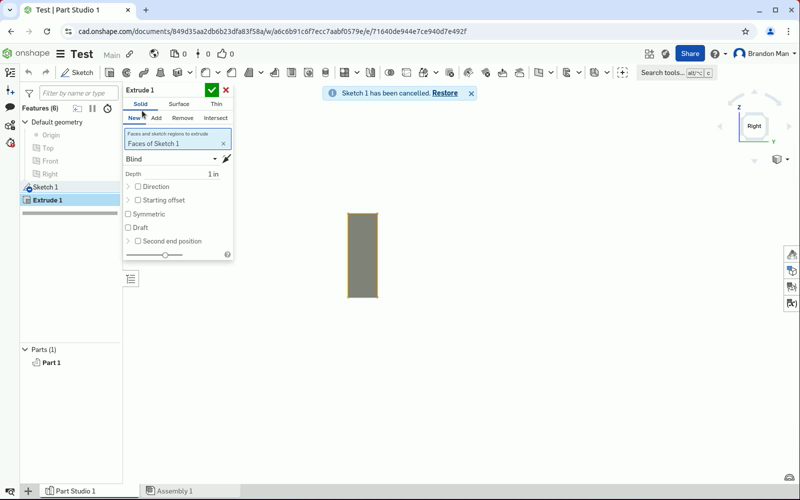
mouse_move(137, 120)
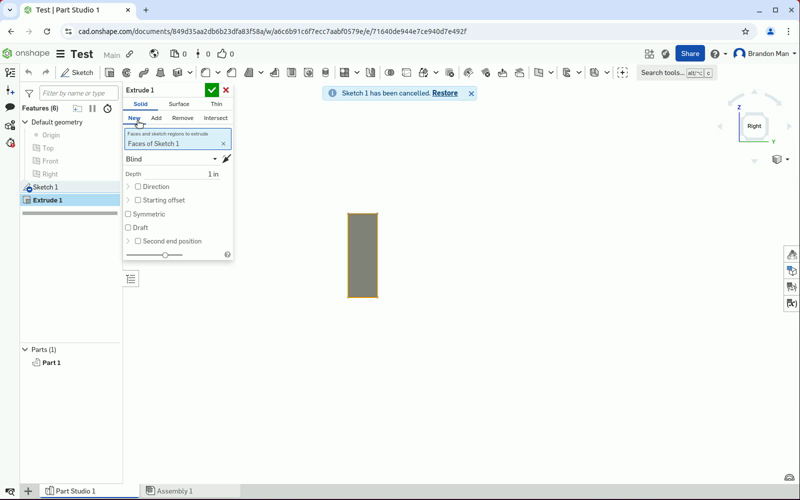
click(137, 120)
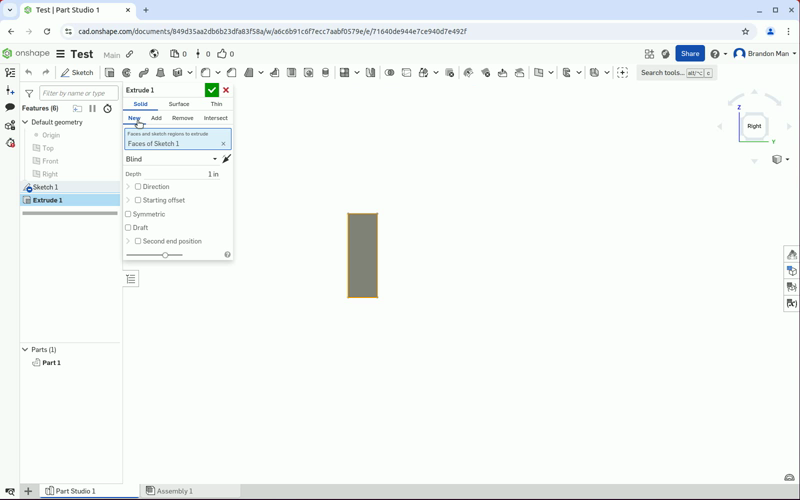
key(tab, 4)
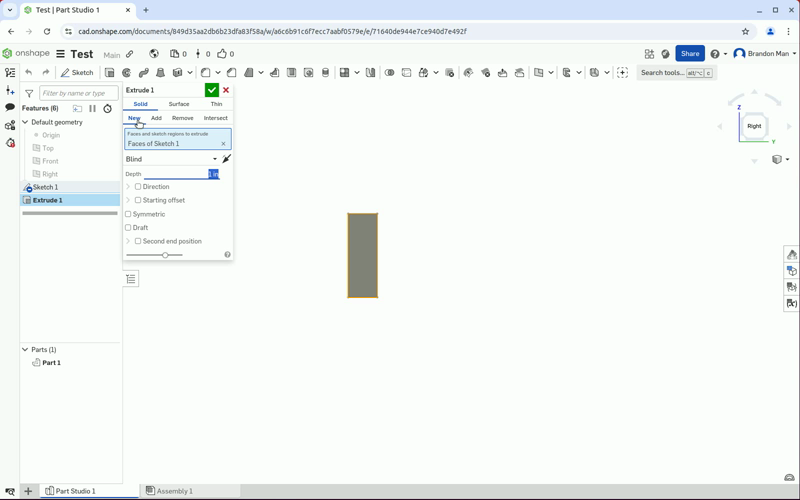
text(-17.813)
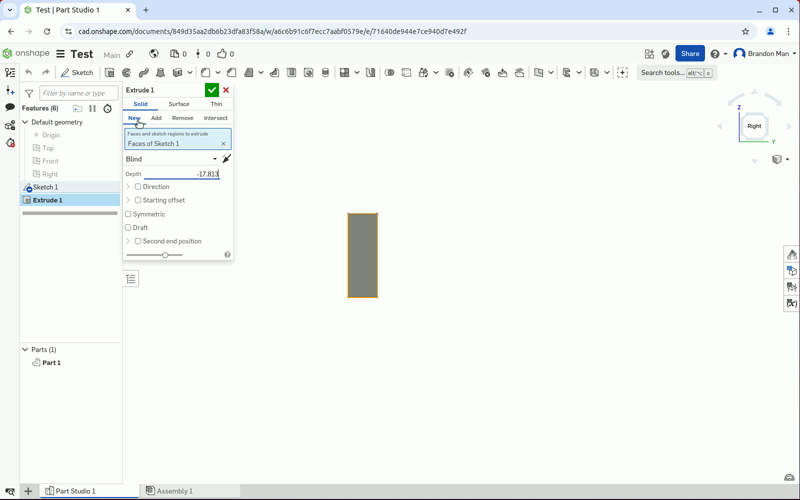
key(enter)
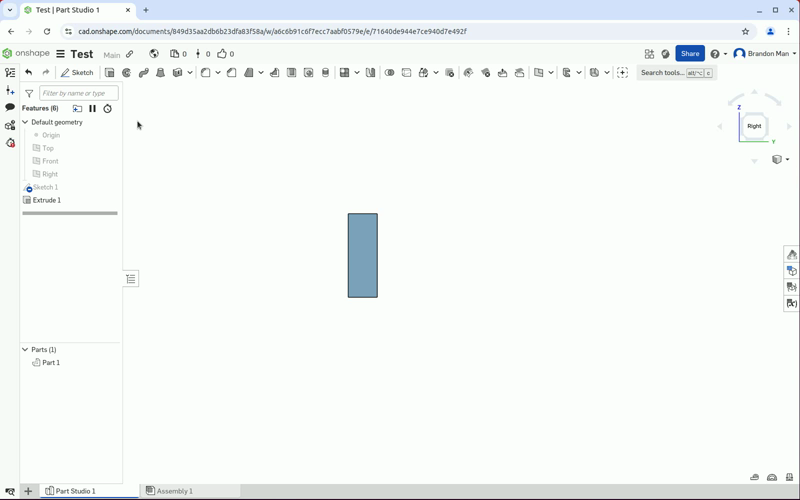
key(shift+h)
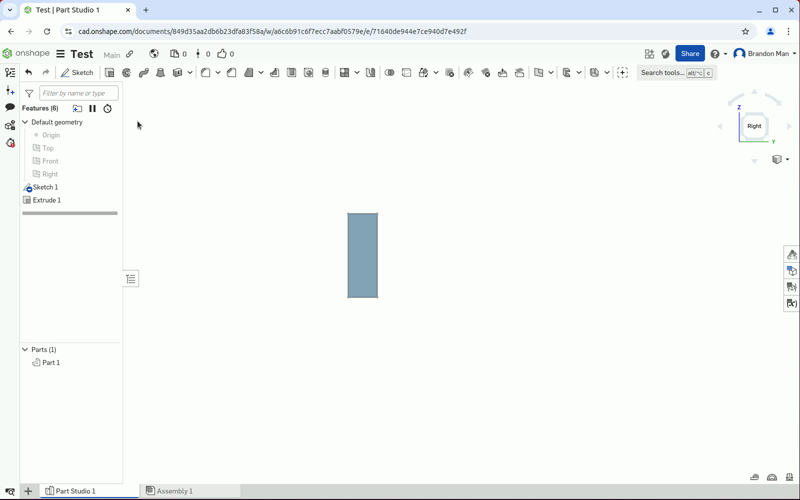
key(shift+h)
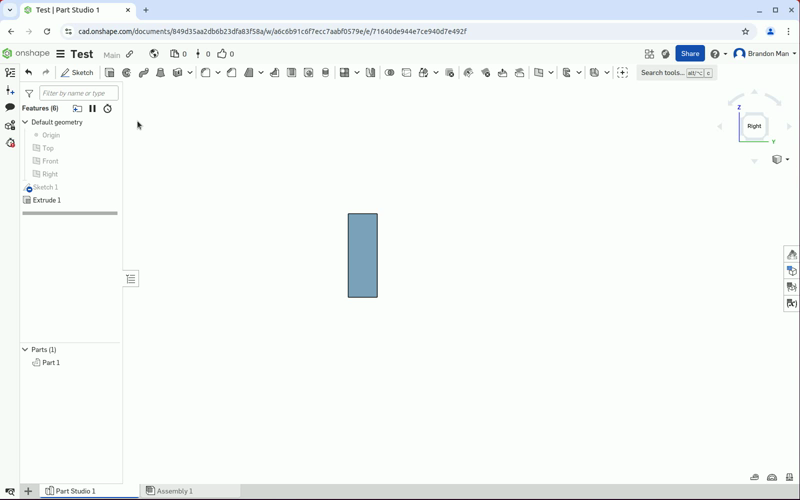
mouse_move(73, 189)
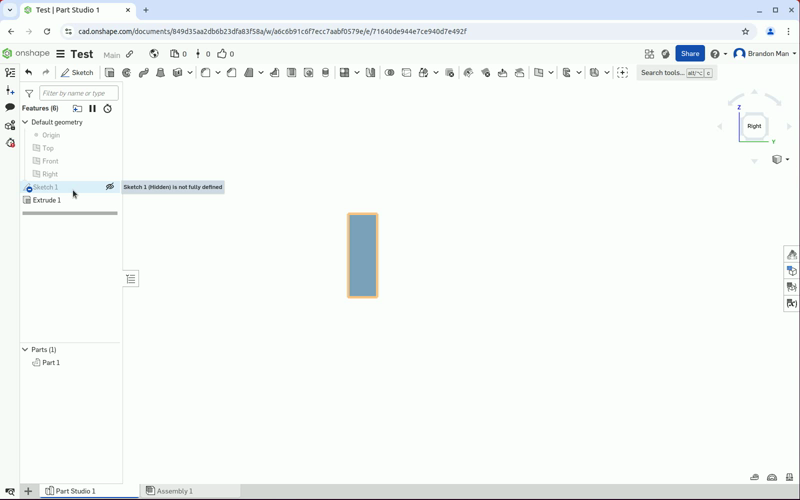
click(73, 189)
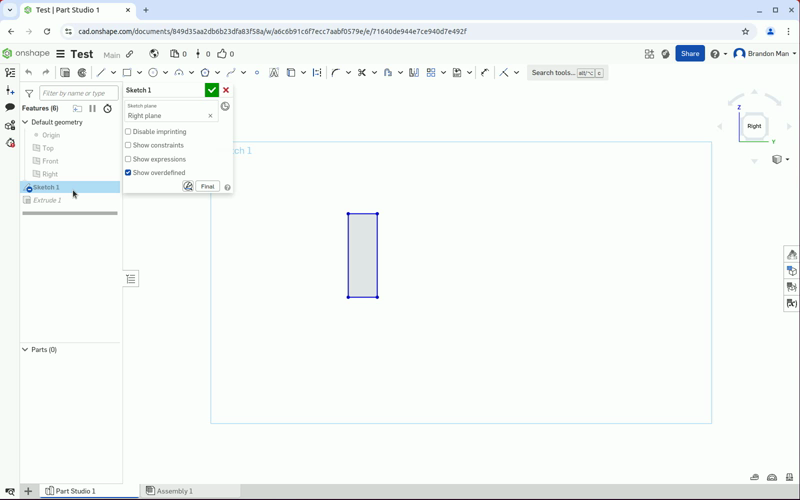
mouse_move(229, 92)
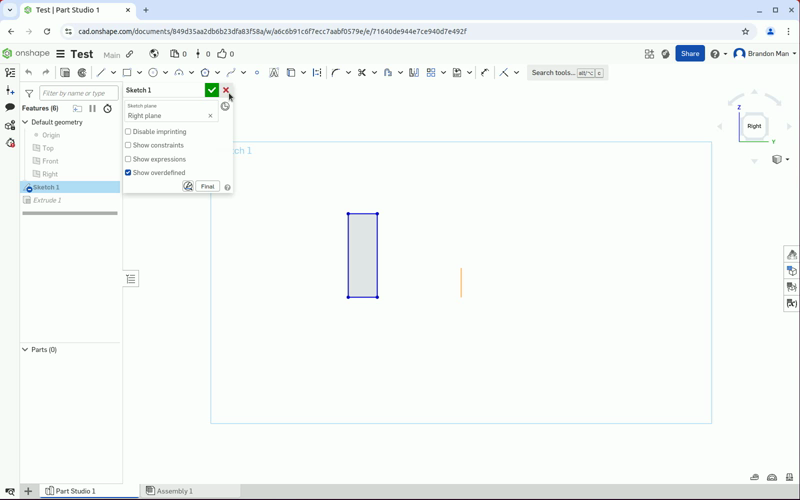
click(229, 92)
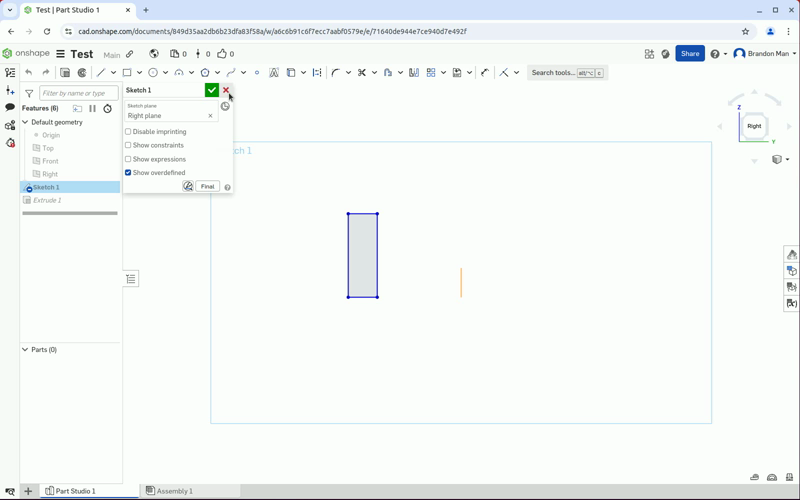
key(shift+s)
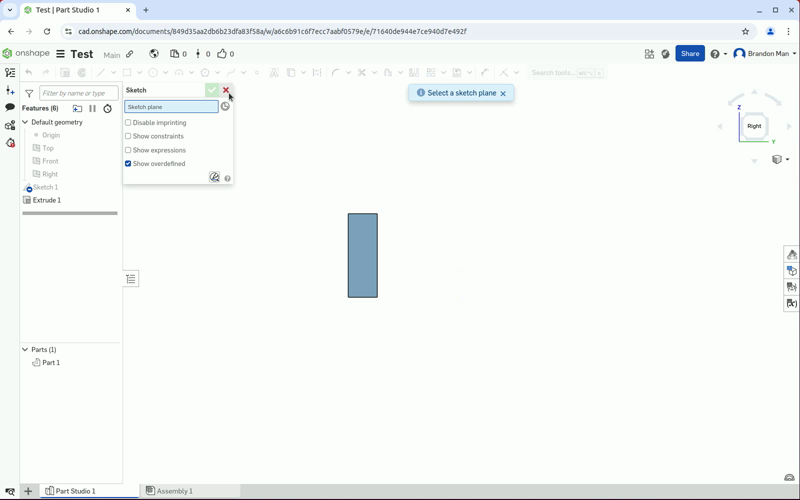
mouse_move(73, 176)
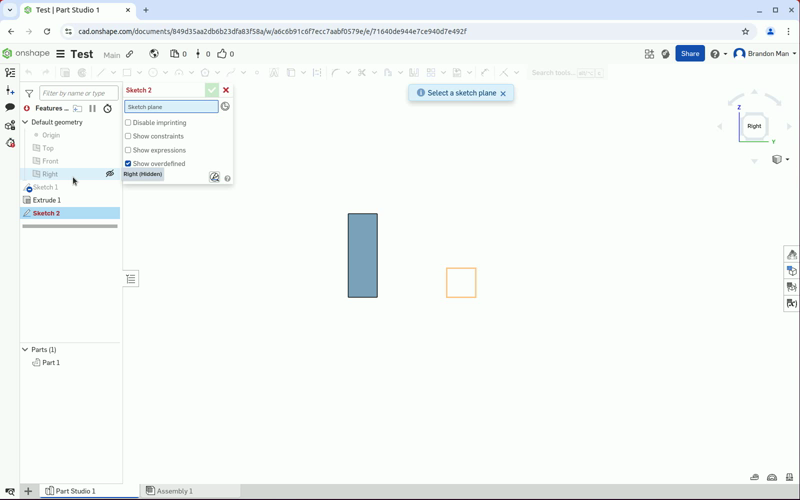
click(73, 176)
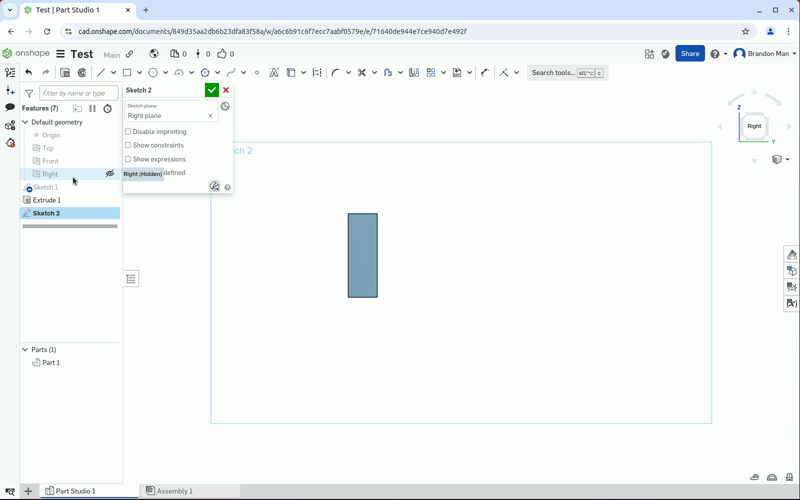
mouse_move(73, 352)
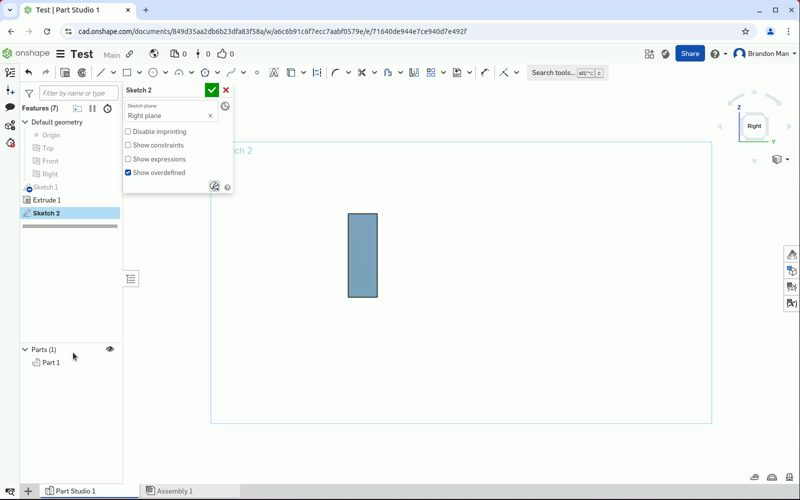
key(y)
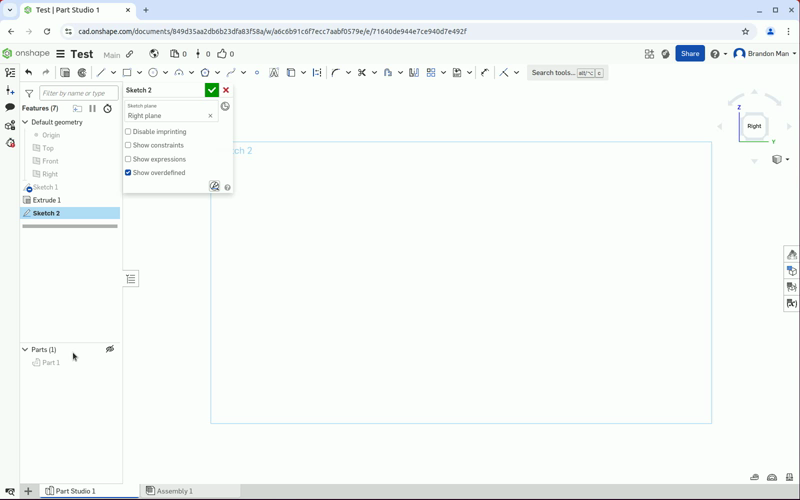
key(l)
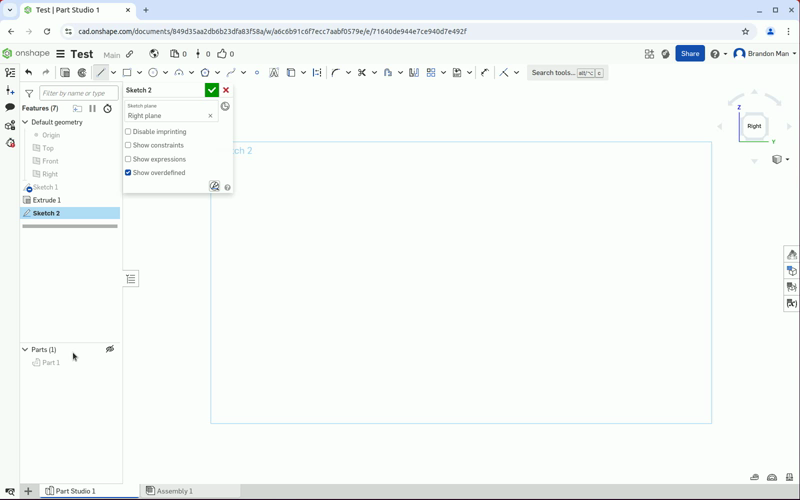
key_down(shift)
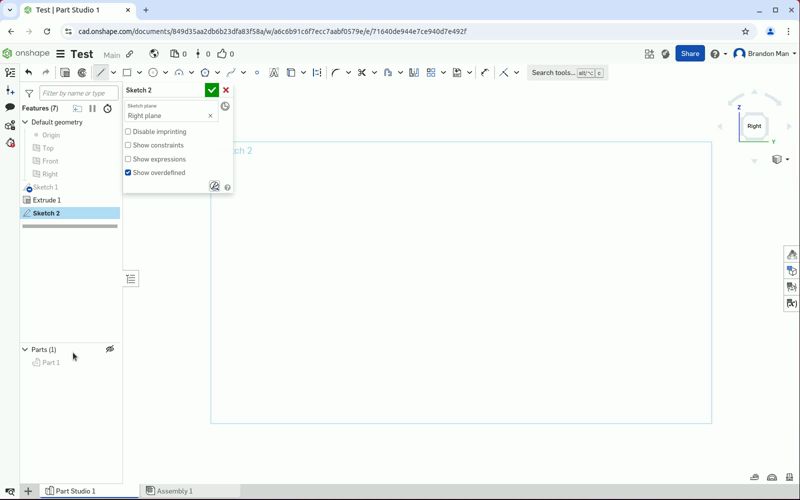
mouse_move(348, 297)
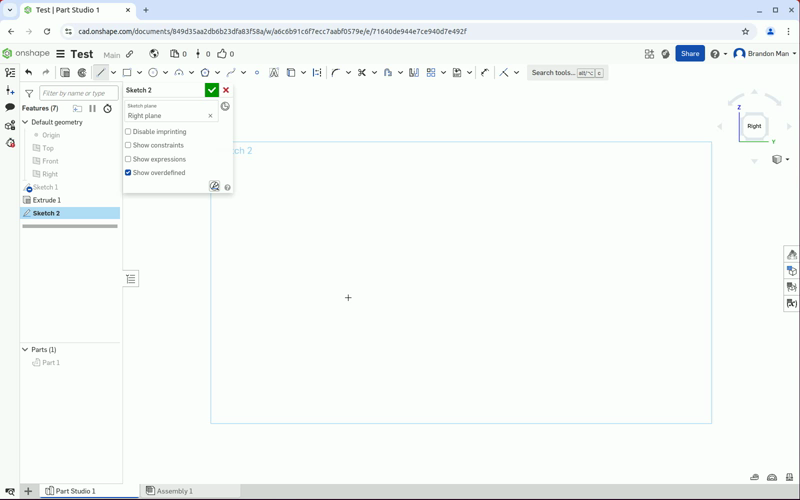
click(348, 297)
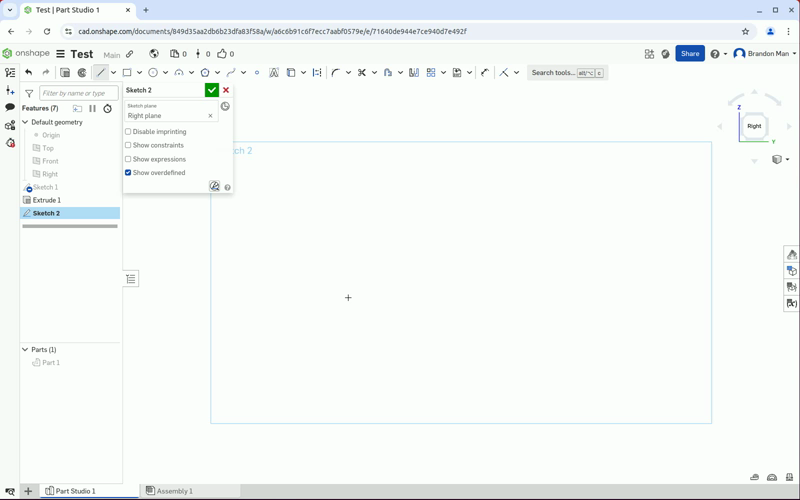
key_up(shift)
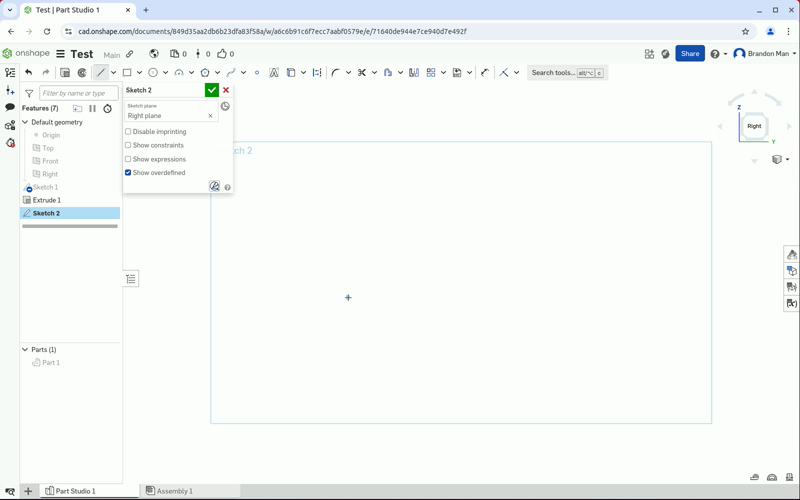
key_down(shift)
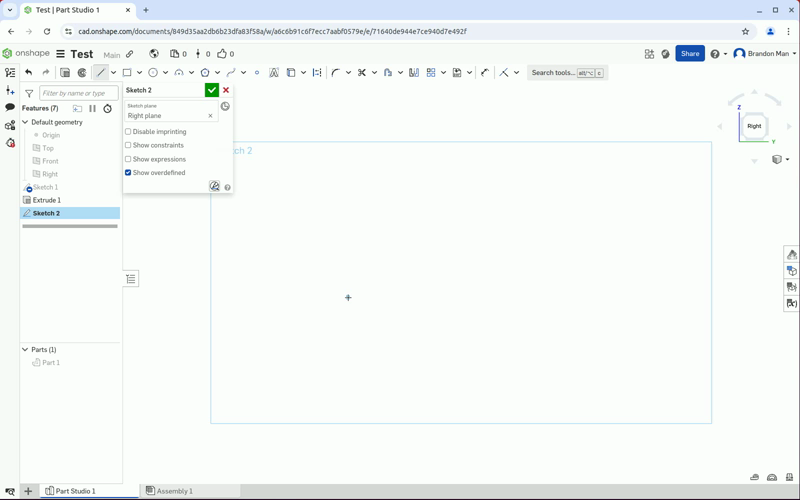
mouse_move(572, 297)
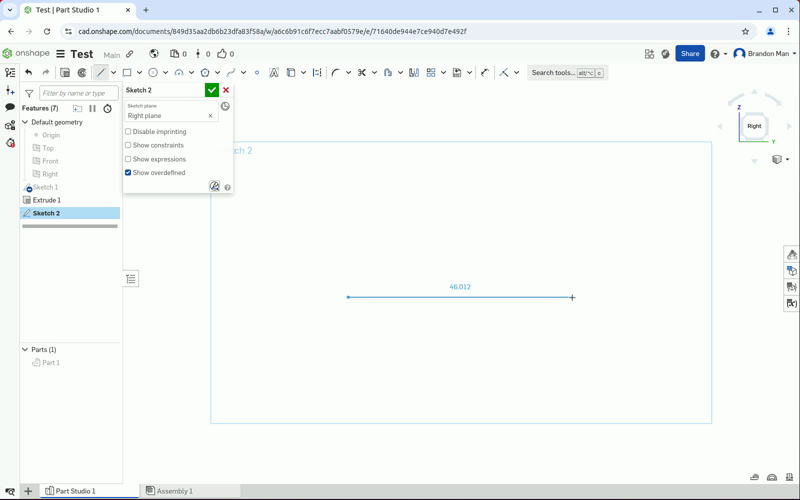
click(572, 297)
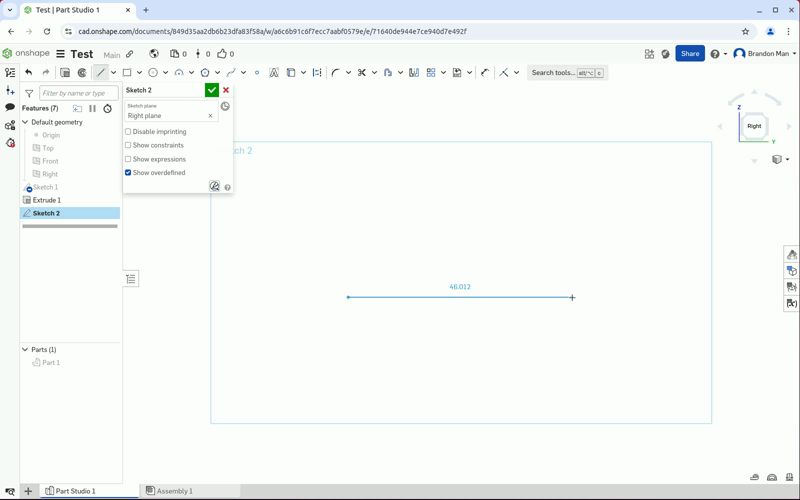
key_up(shift)
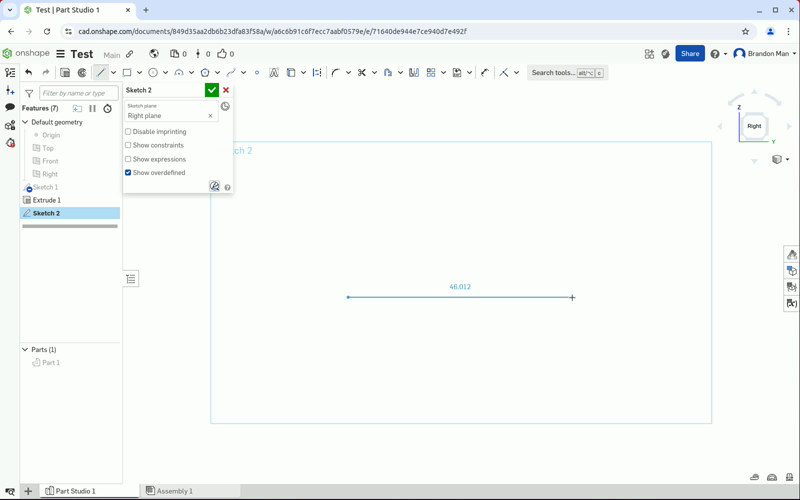
key_down(shift)
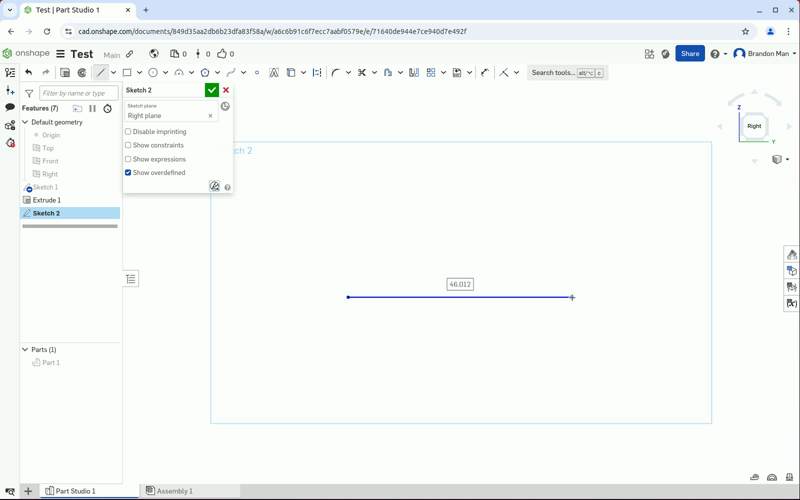
mouse_move(589, 297)
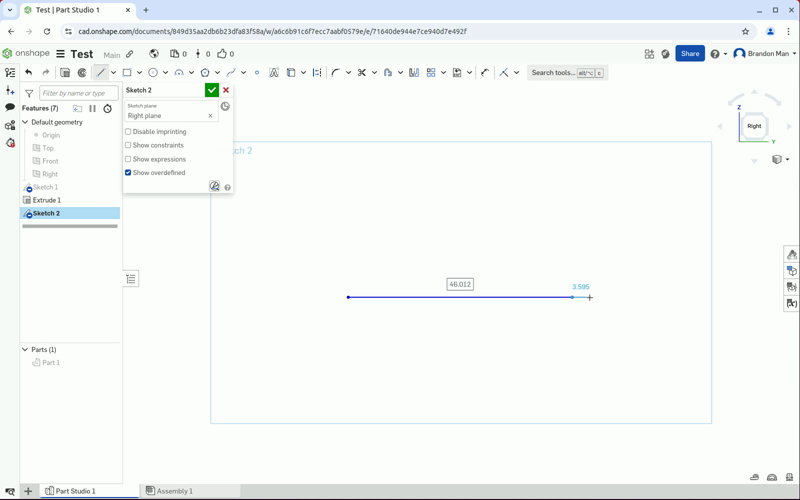
mouse_move(572, 268)
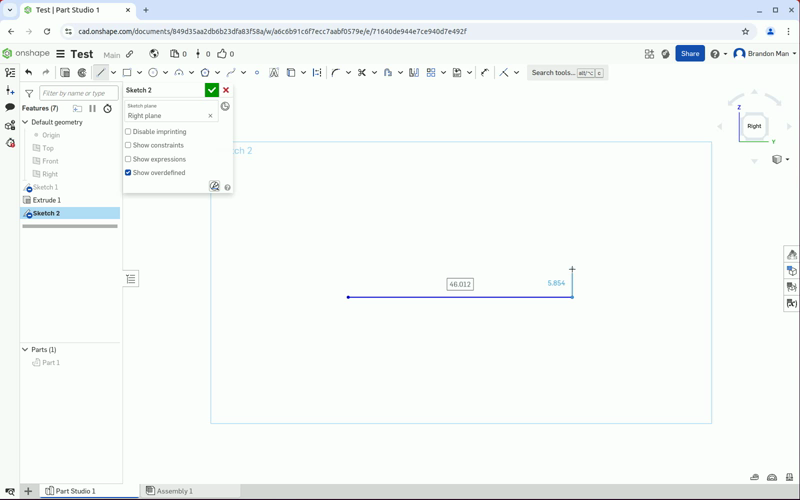
click(572, 268)
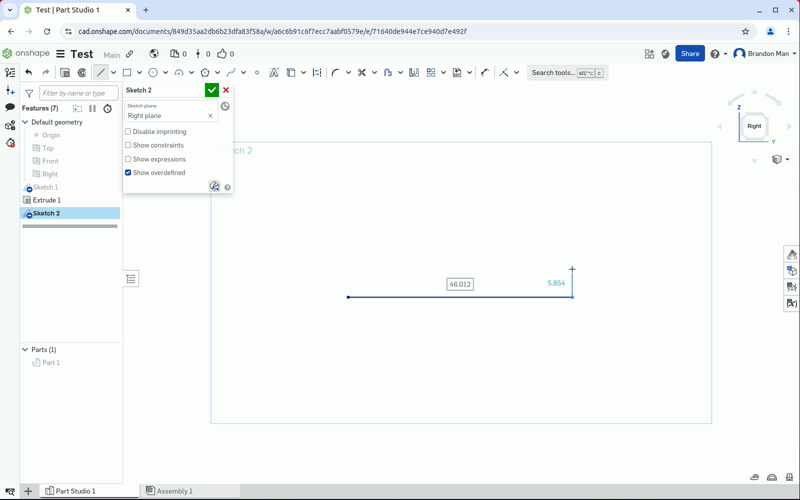
key_up(shift)
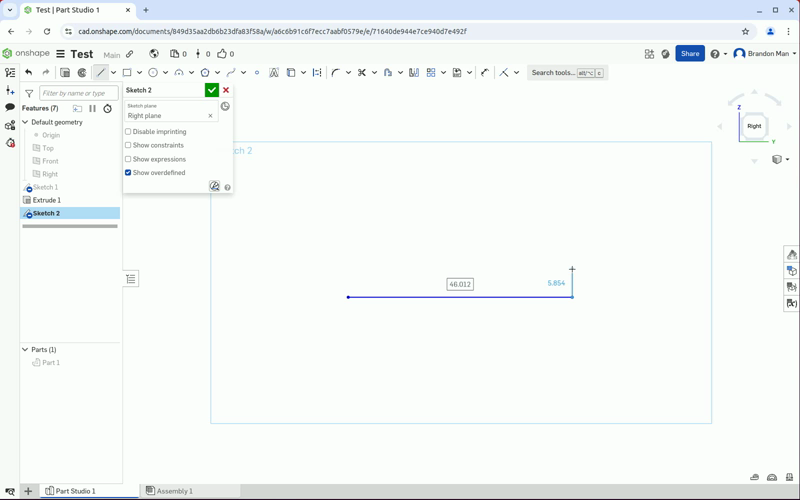
key_down(shift)
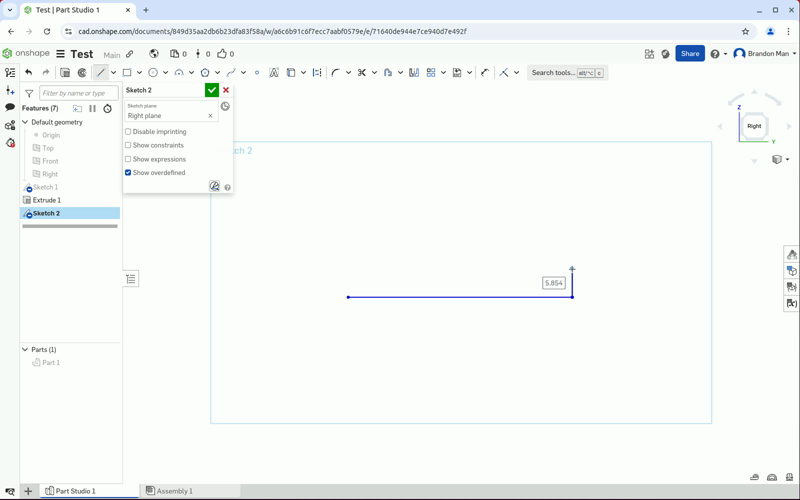
mouse_move(348, 268)
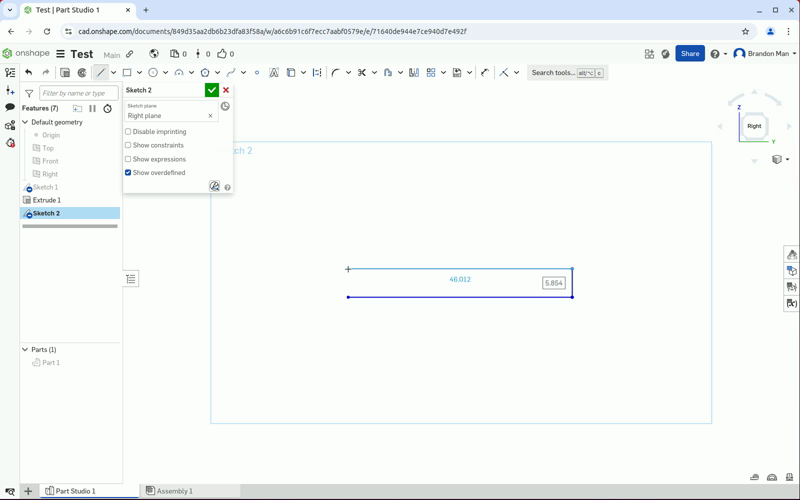
click(348, 268)
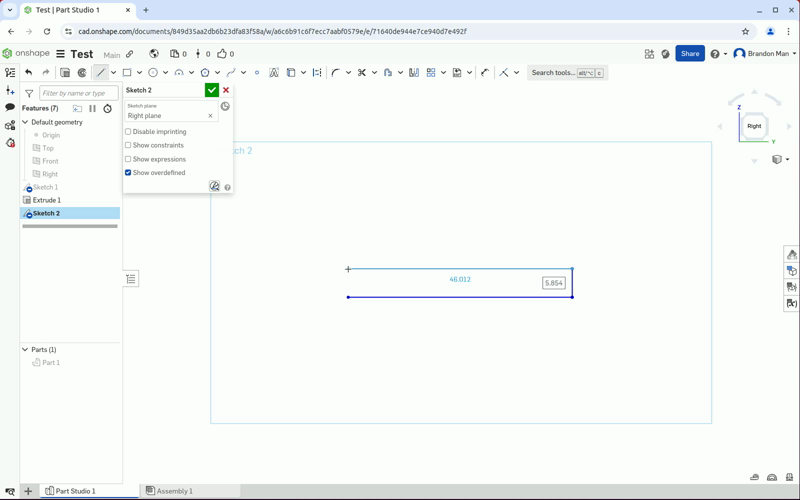
key_up(shift)
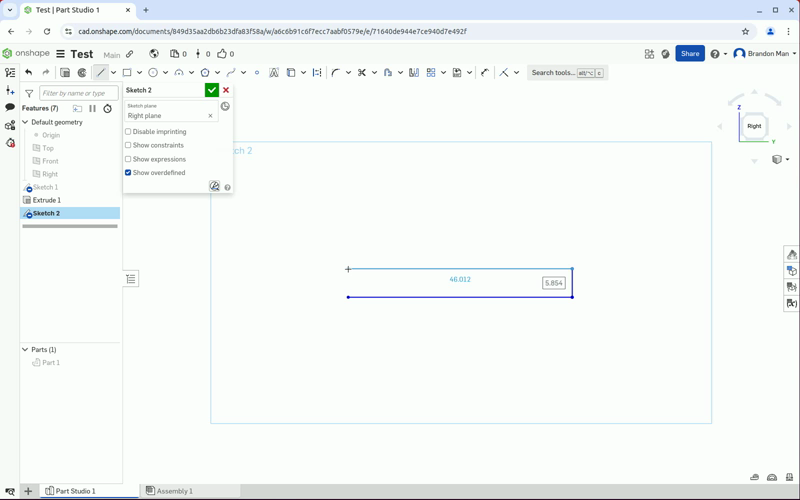
mouse_move(378, 268)
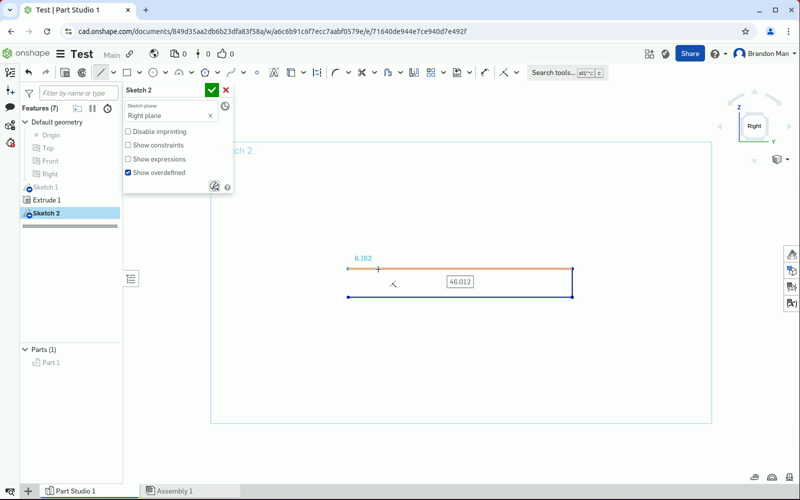
key_down(shift)
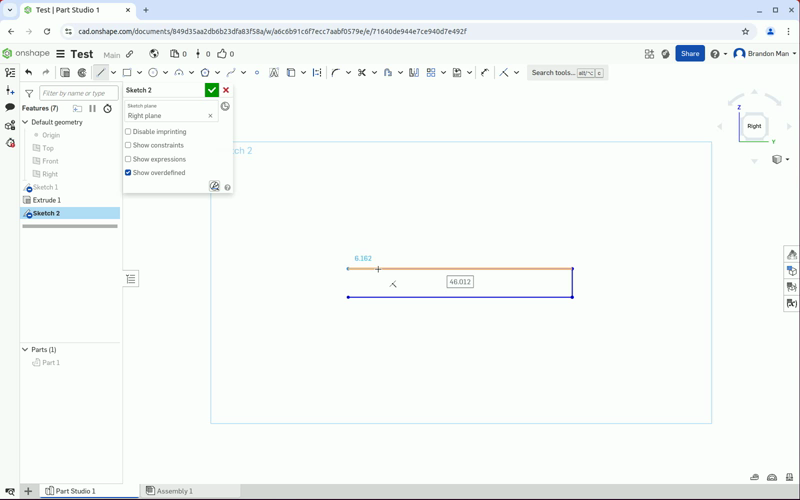
mouse_move(348, 297)
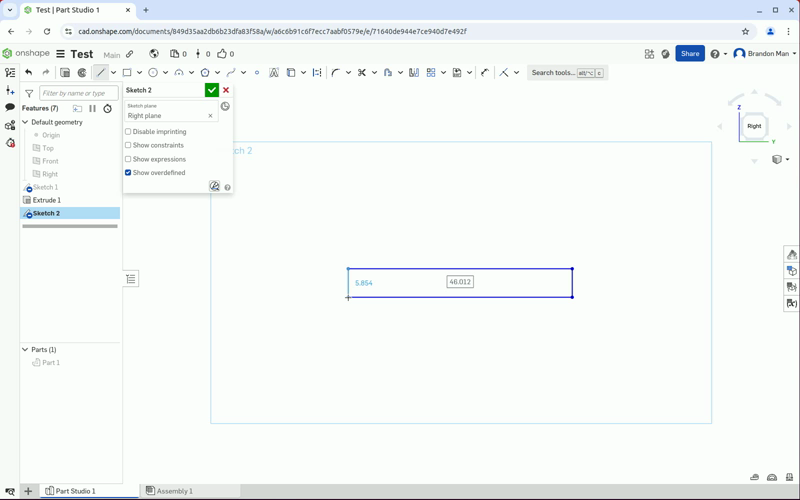
key_up(shift)
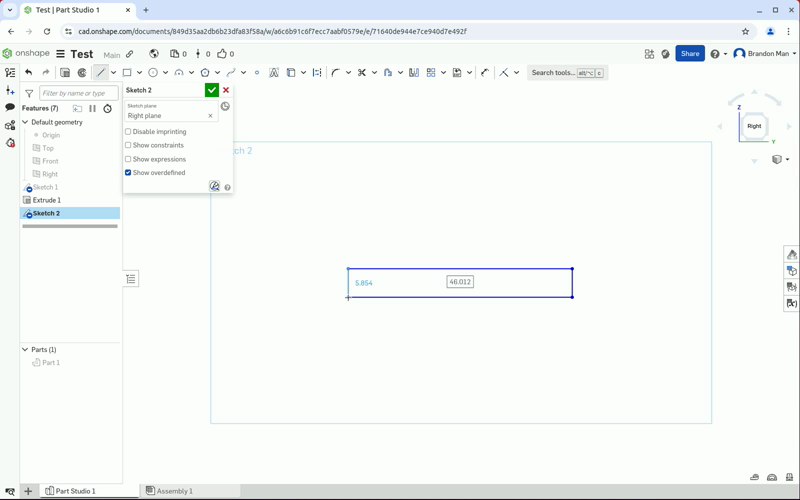
click(348, 297)
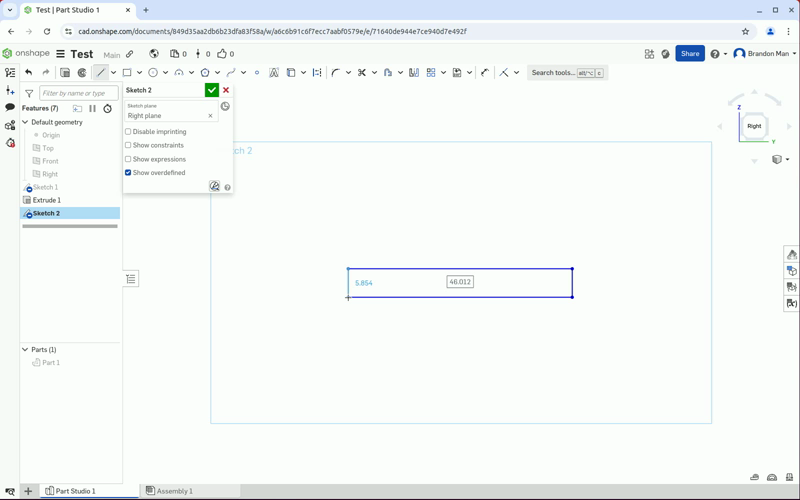
key(esc)
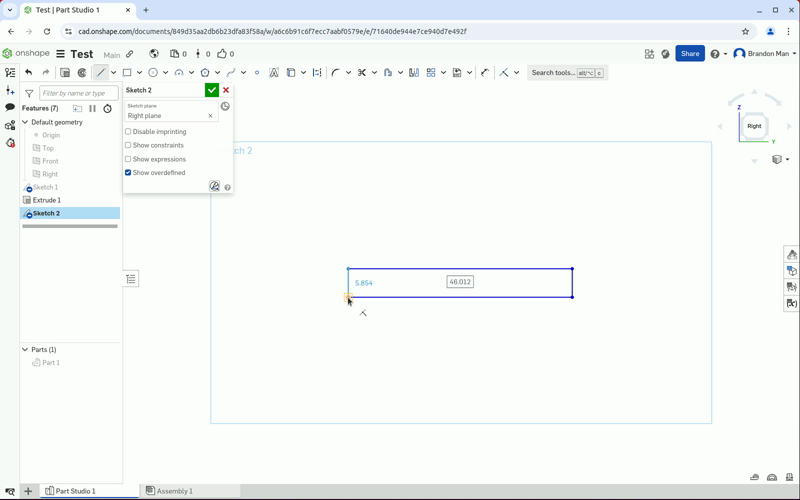
mouse_move(473, 291)
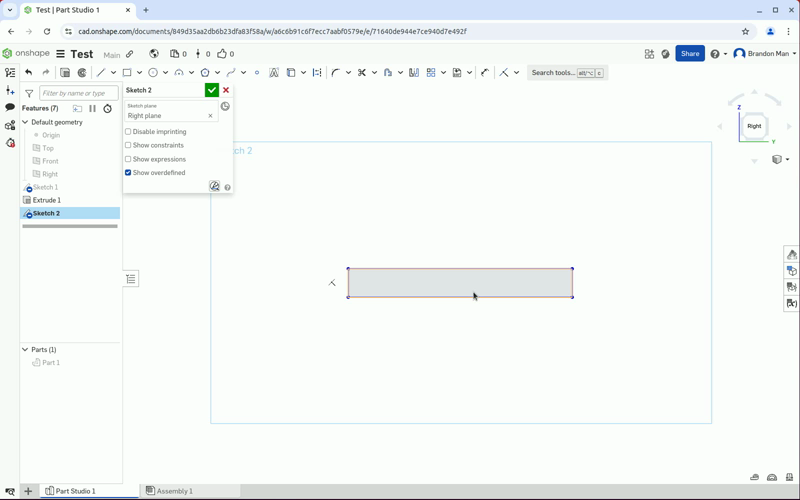
click(473, 291)
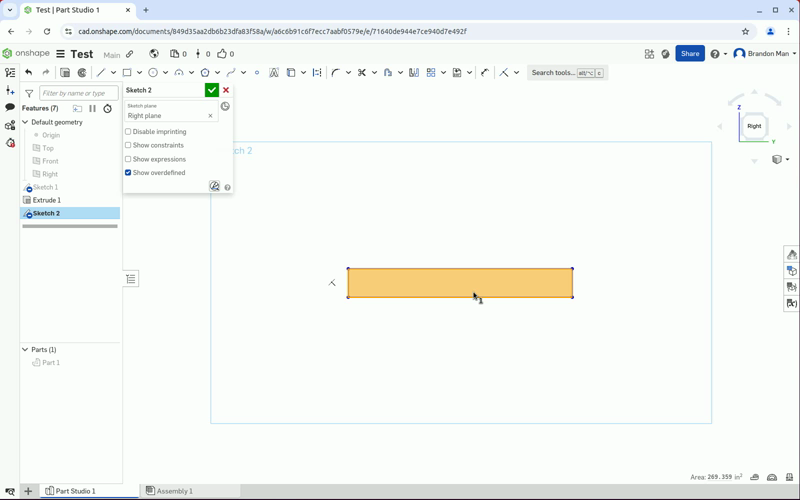
mouse_move(73, 352)
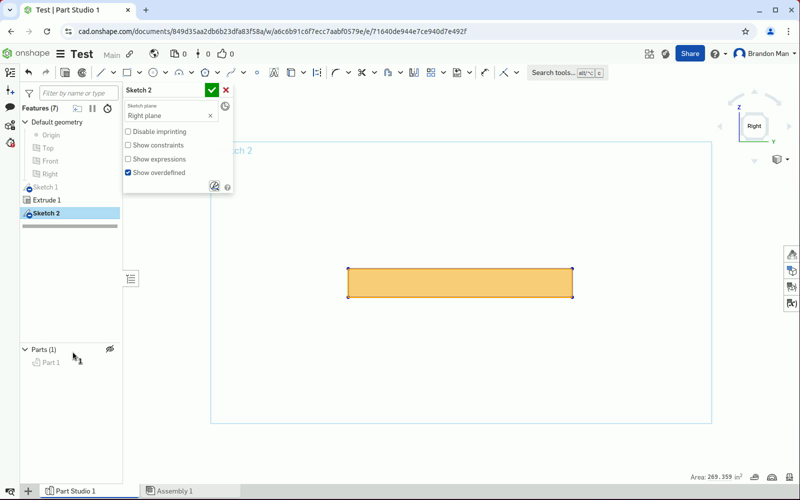
key(shift+y)
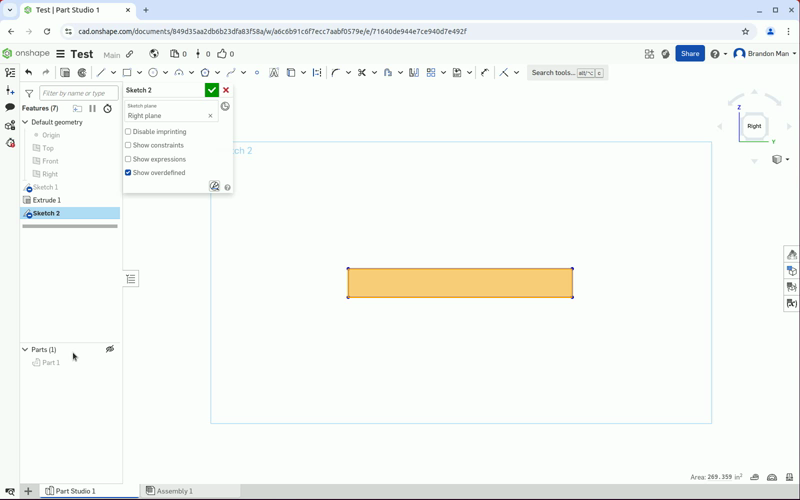
key(shift+e)
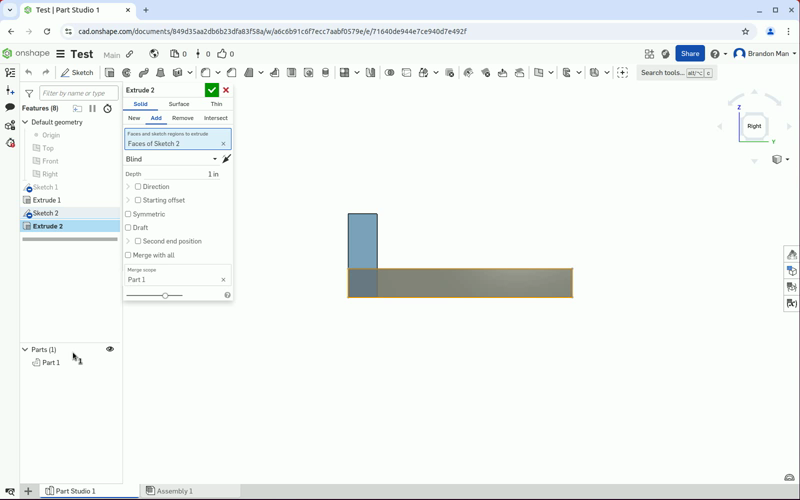
mouse_move(143, 106)
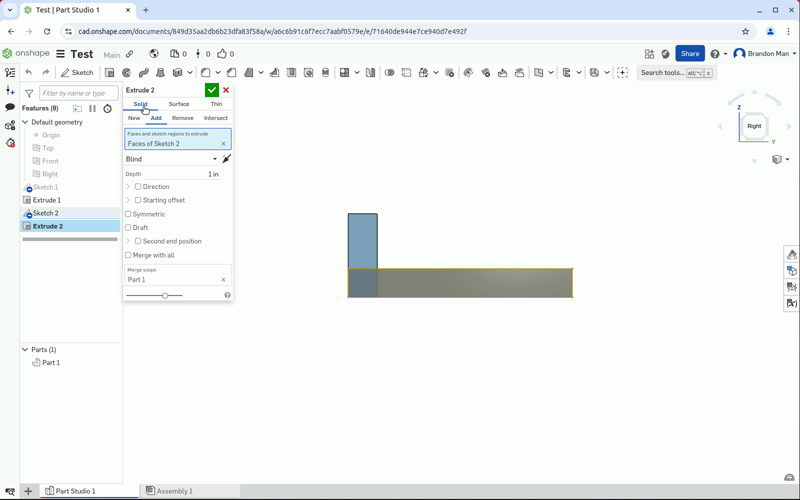
click(143, 106)
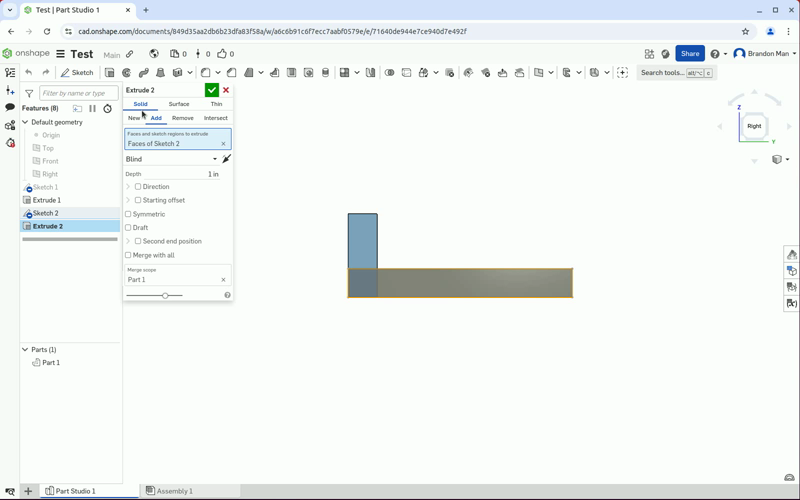
mouse_move(137, 120)
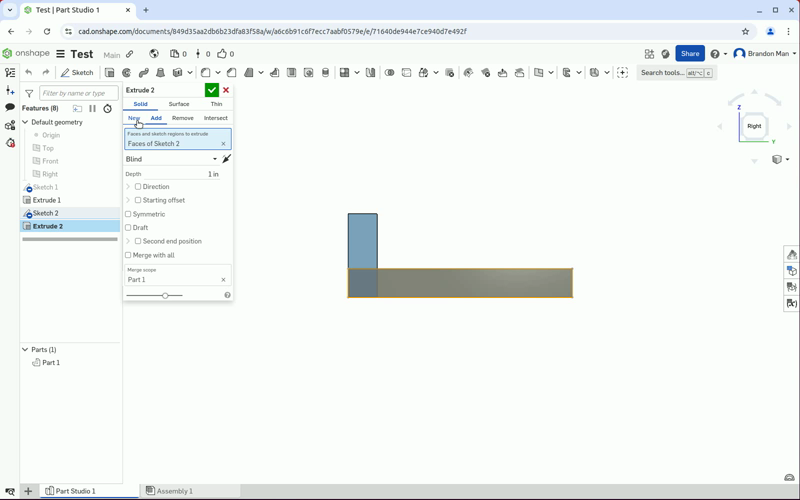
click(137, 120)
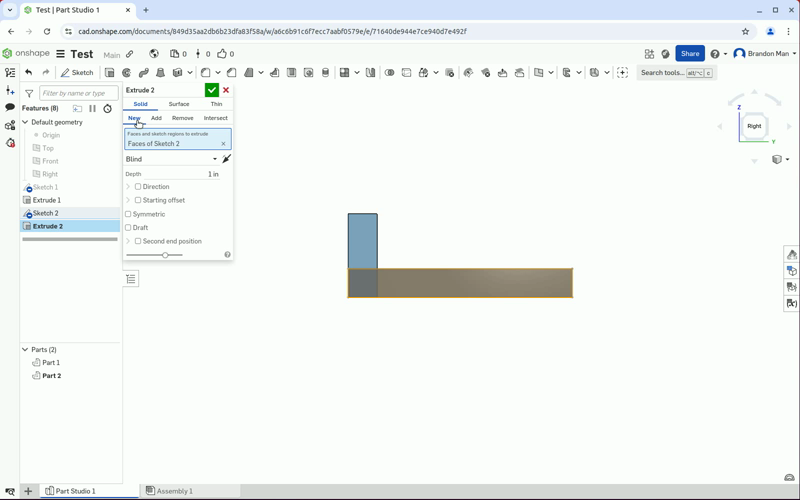
key(tab, 4)
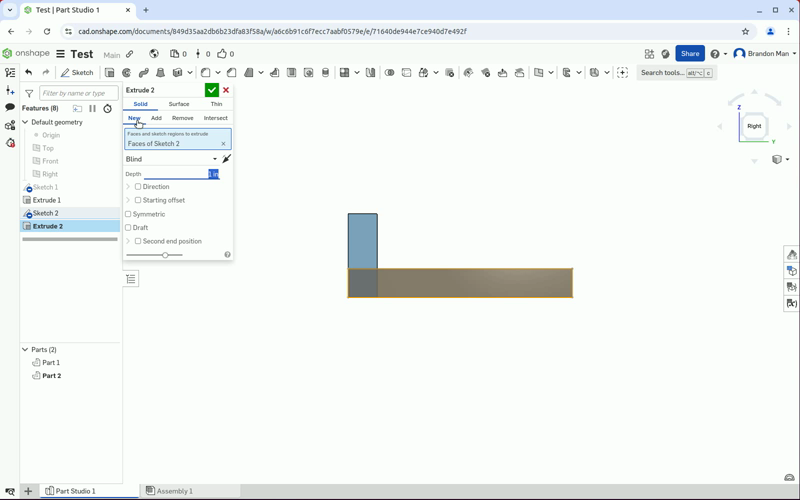
text(-17.813)
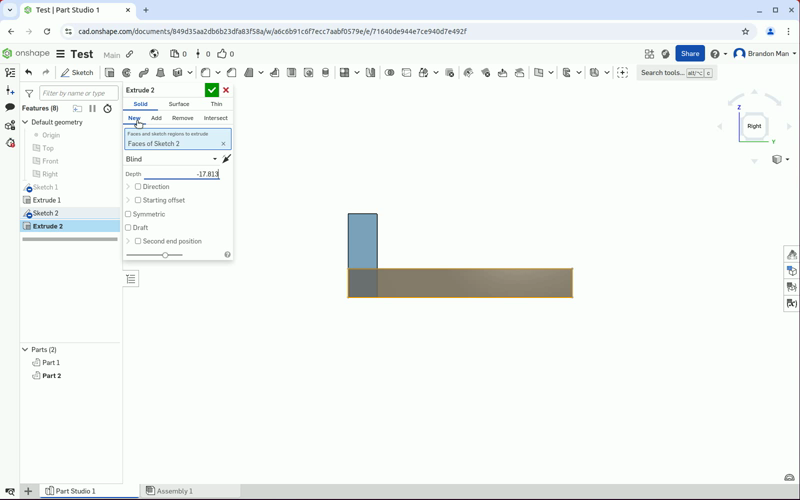
key(enter)
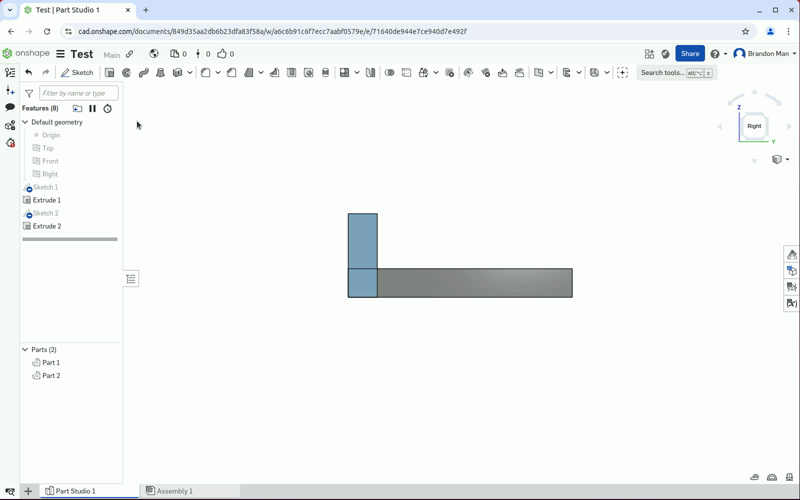
key(shift+h)
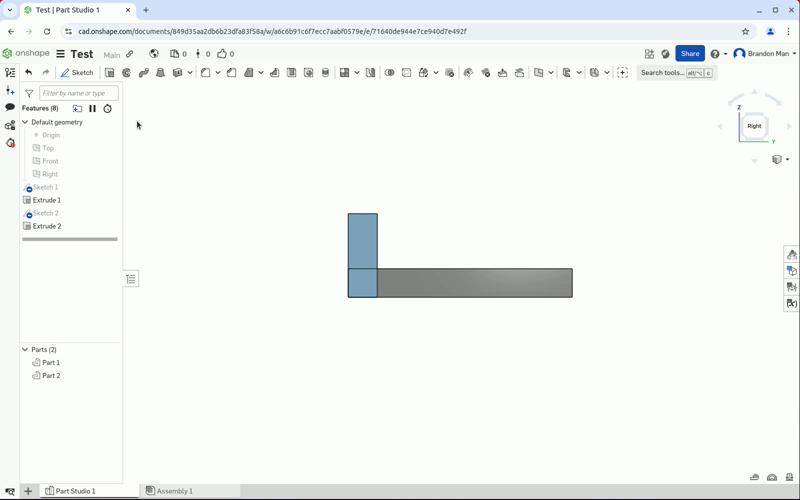
key(shift+h)
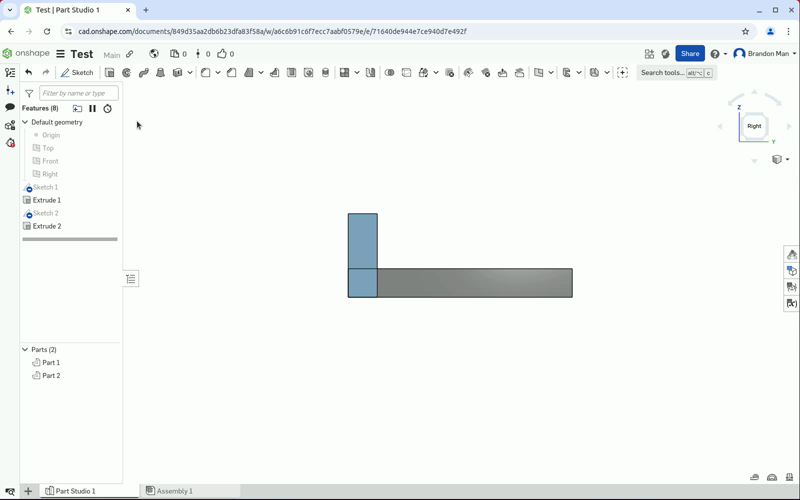
mouse_move(73, 189)
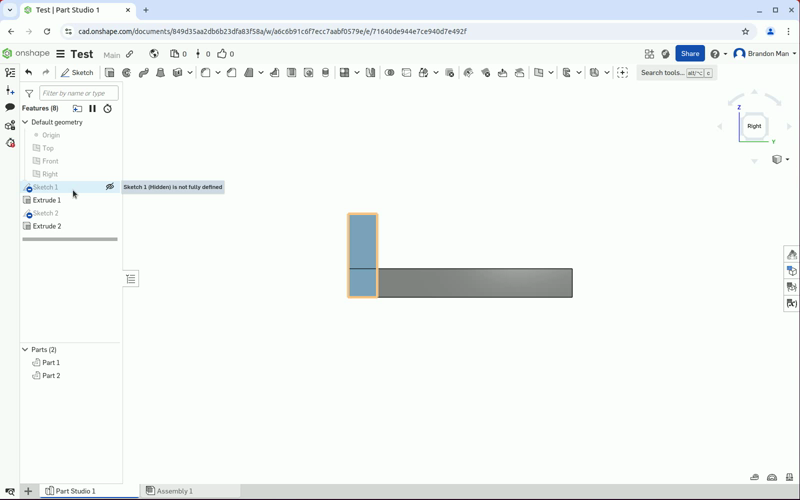
click(73, 189)
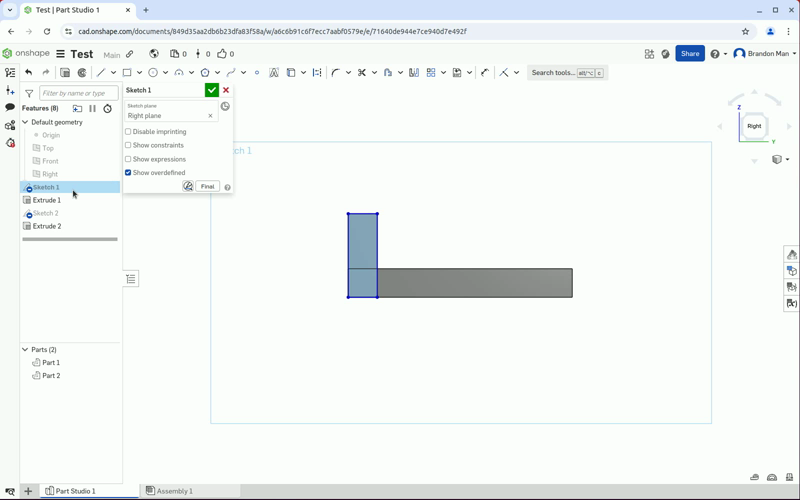
mouse_move(229, 92)
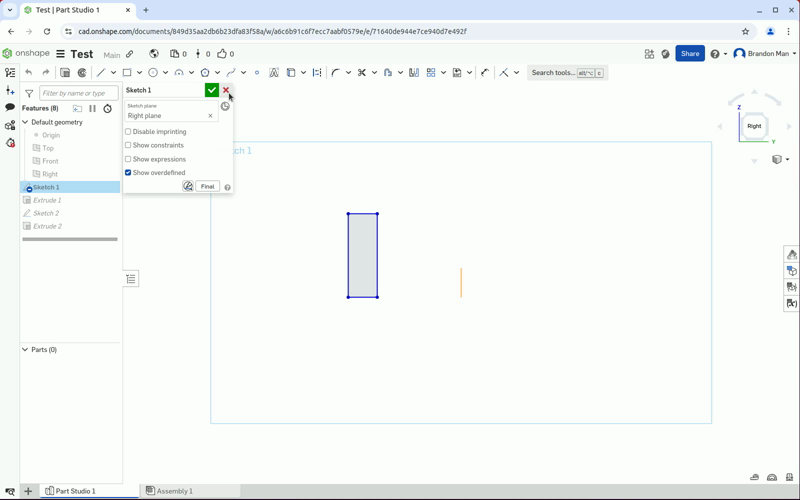
click(229, 92)
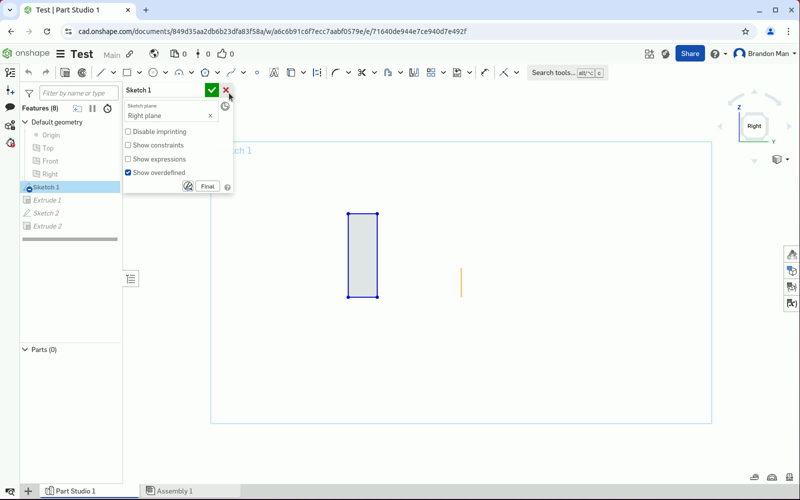
key(shift+s)
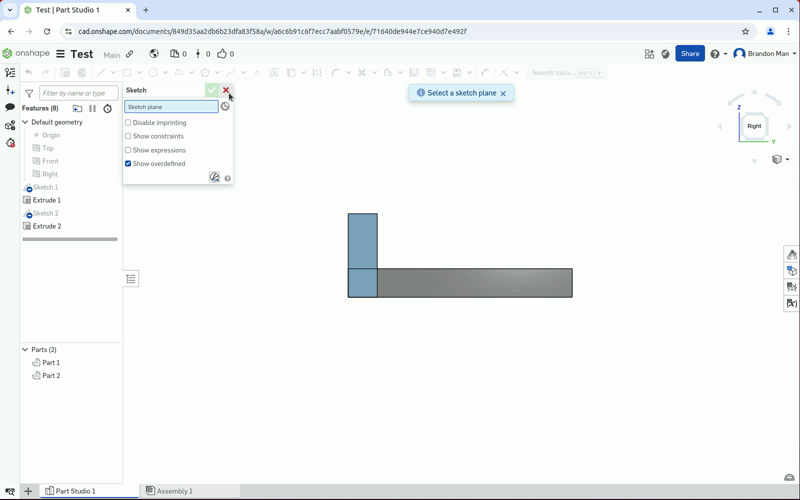
mouse_move(73, 176)
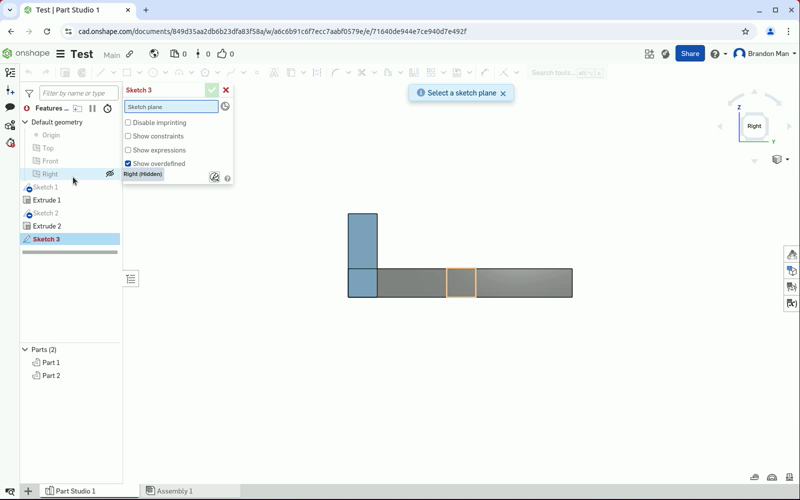
click(73, 176)
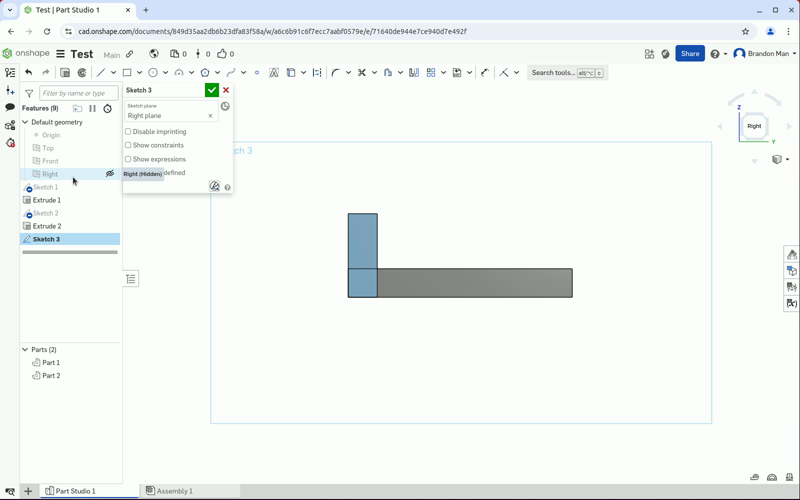
mouse_move(73, 352)
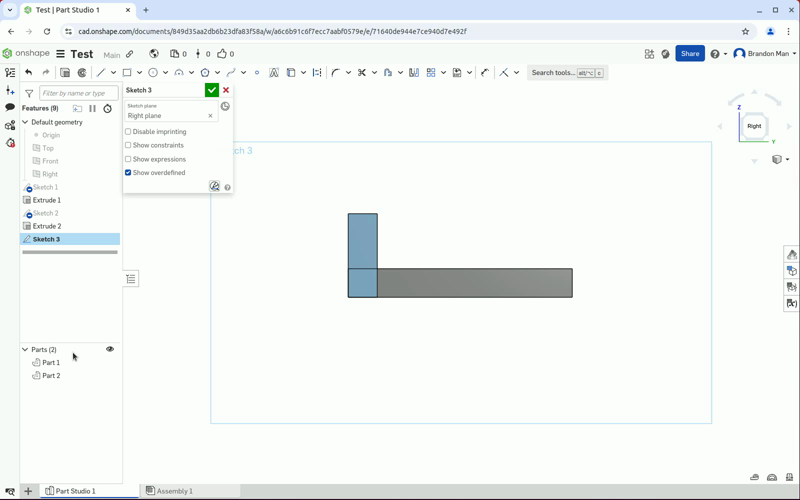
key(y)
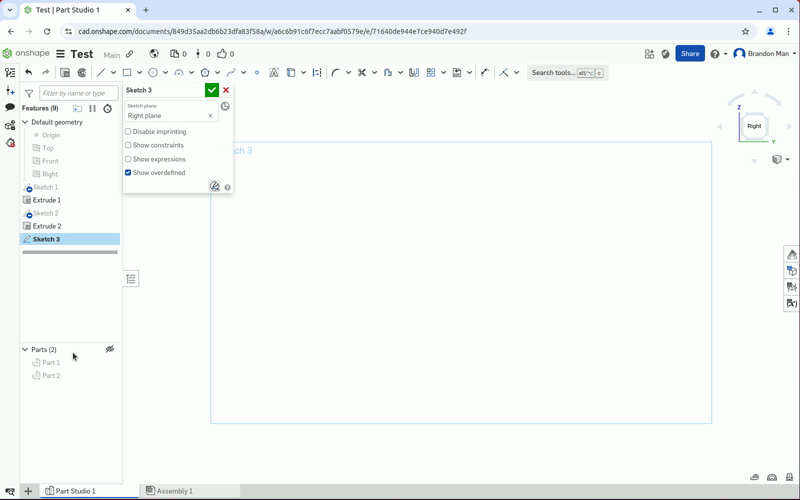
key(l)
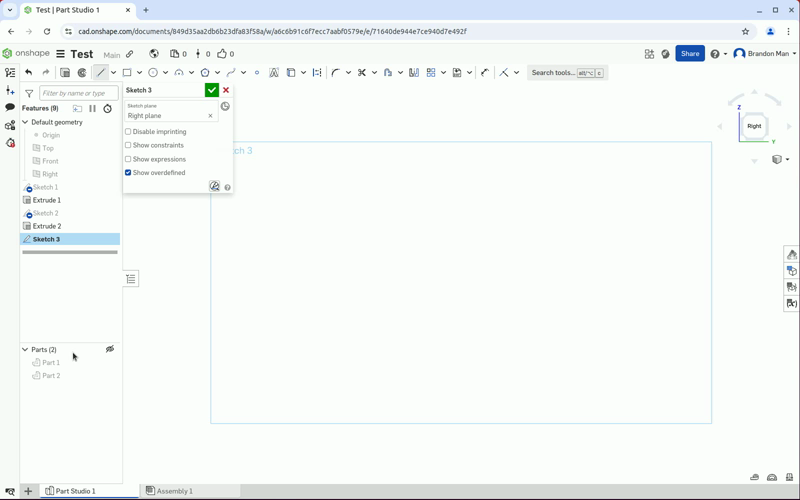
key_down(shift)
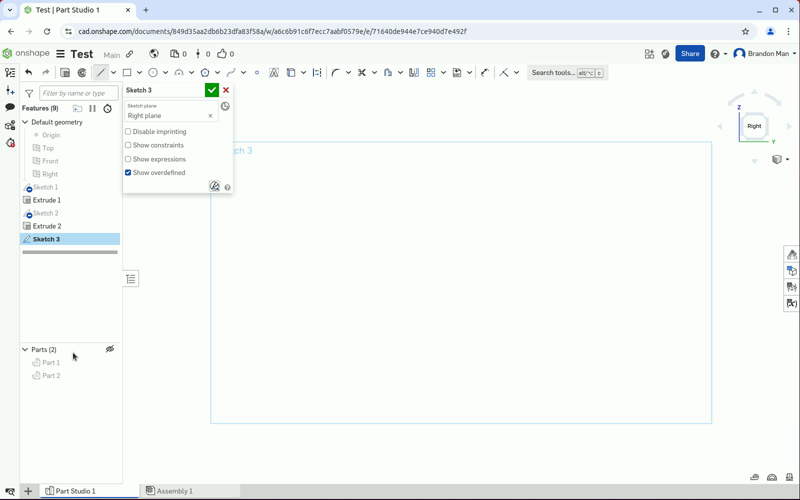
mouse_move(543, 322)
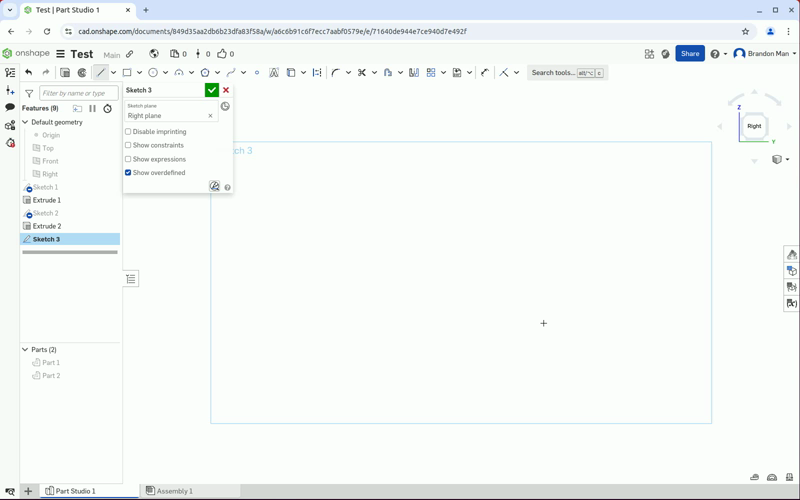
click(543, 322)
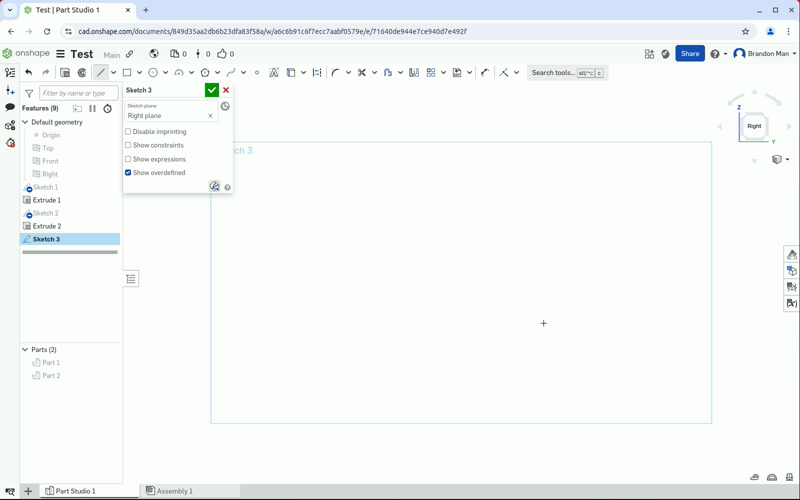
key_up(shift)
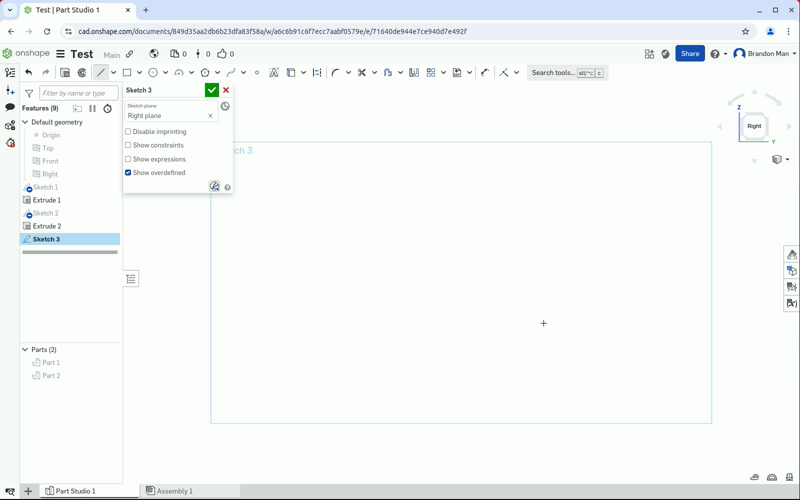
key_down(shift)
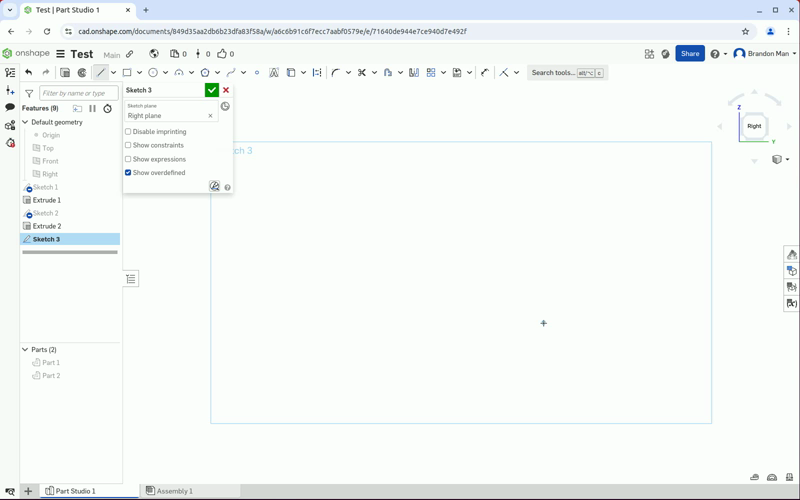
mouse_move(573, 322)
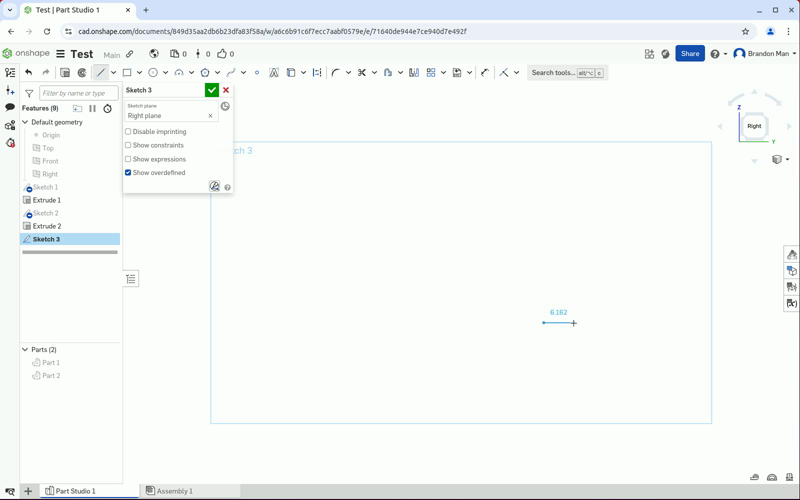
mouse_move(573, 322)
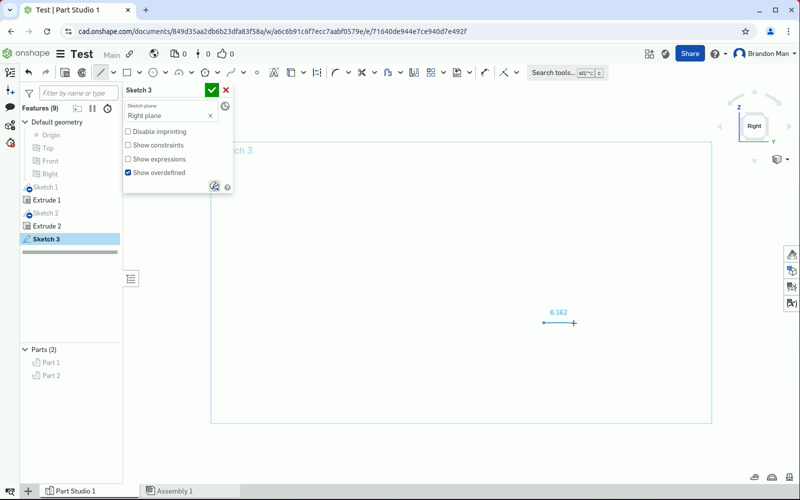
click(573, 322)
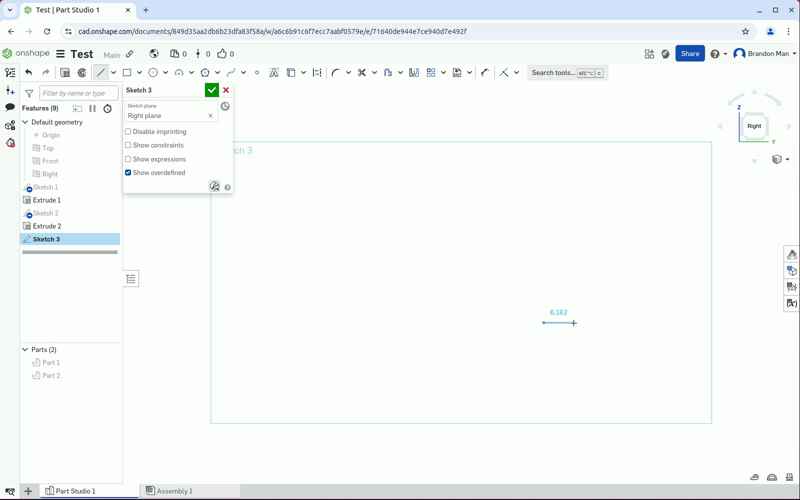
key_up(shift)
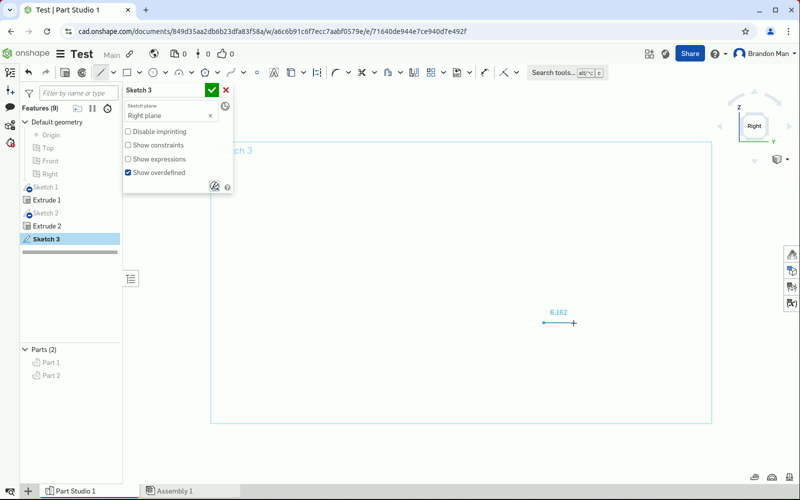
key_down(shift)
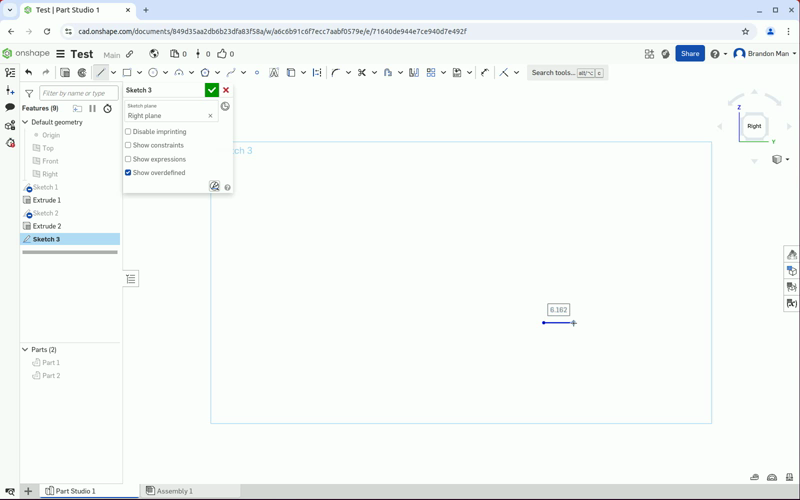
mouse_move(589, 322)
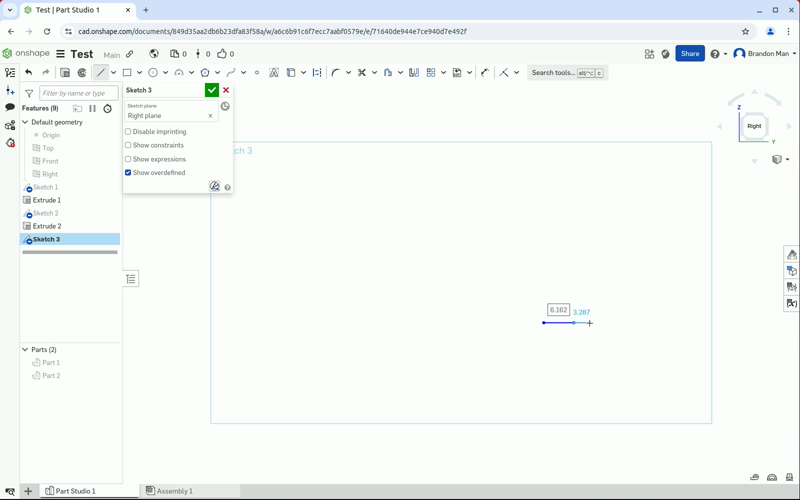
mouse_move(573, 268)
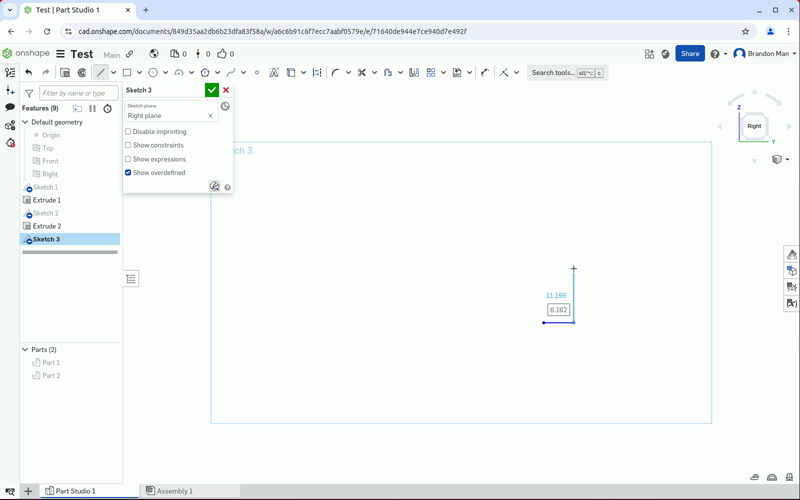
click(573, 268)
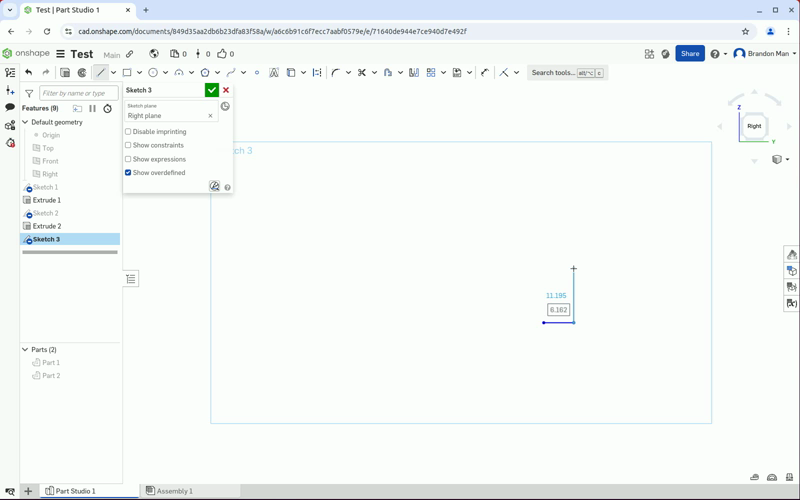
key_up(shift)
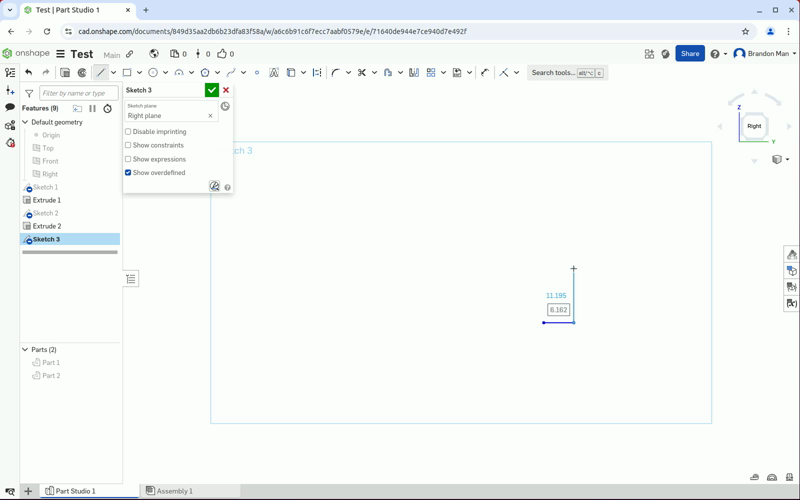
key_down(shift)
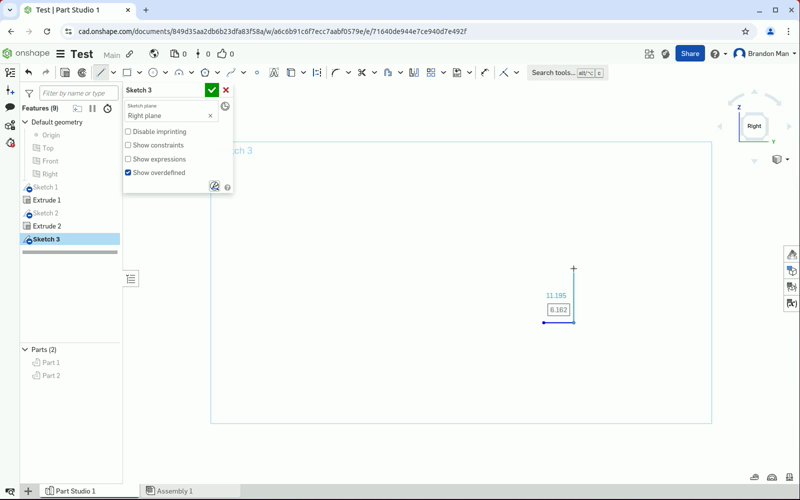
mouse_move(589, 268)
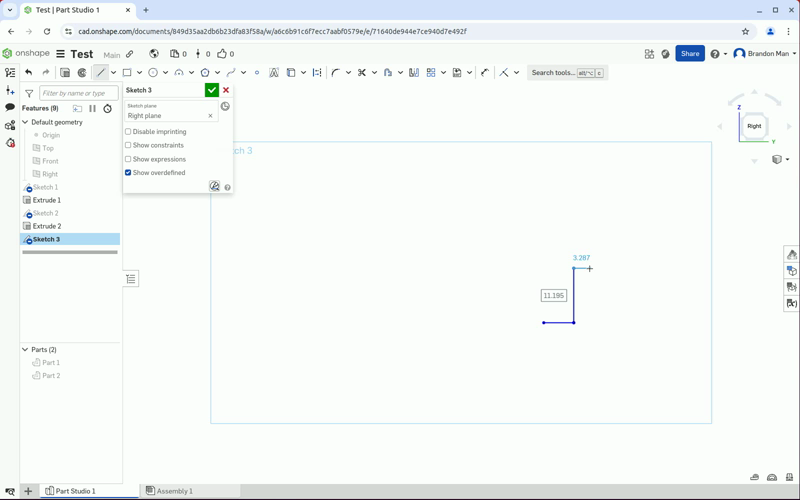
mouse_move(543, 268)
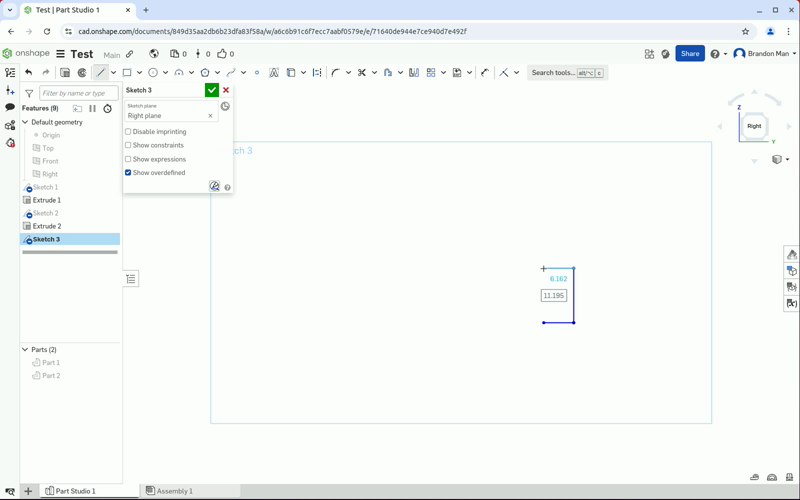
click(543, 268)
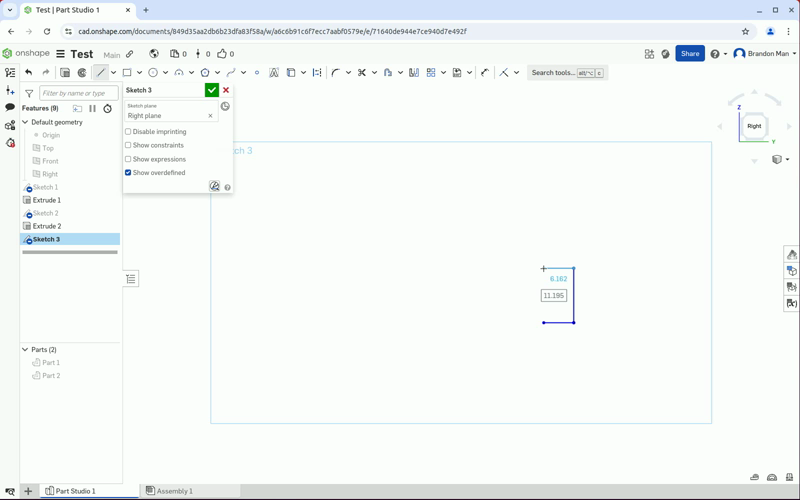
key_up(shift)
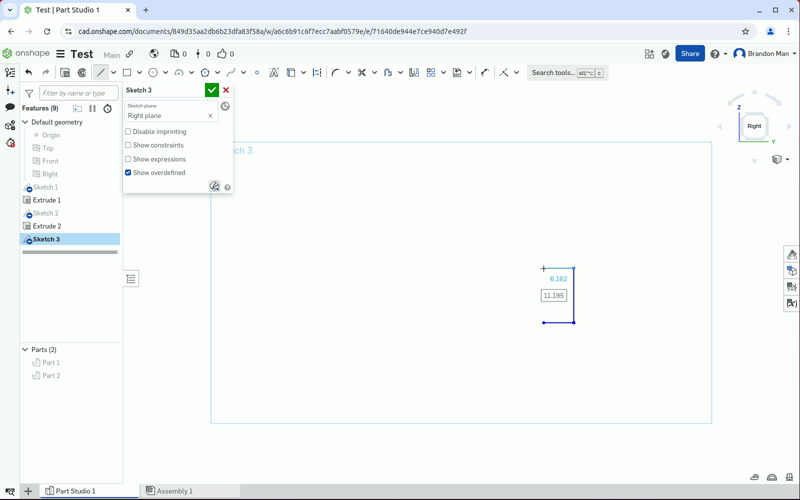
mouse_move(573, 268)
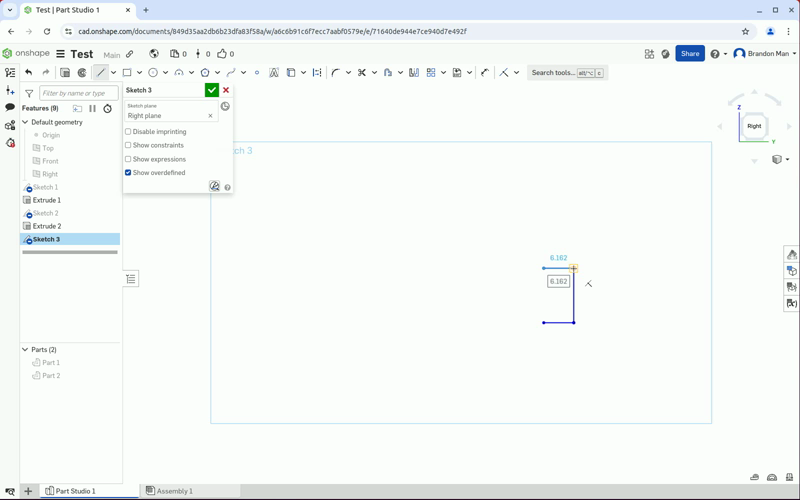
key_down(shift)
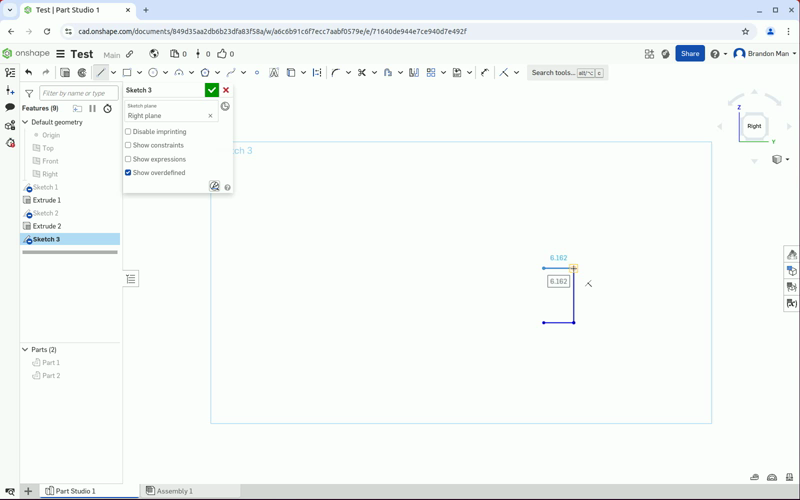
mouse_move(543, 322)
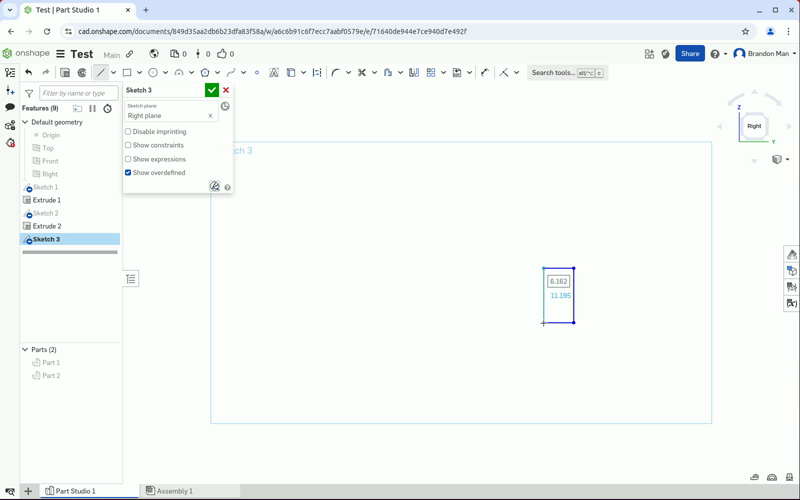
key_up(shift)
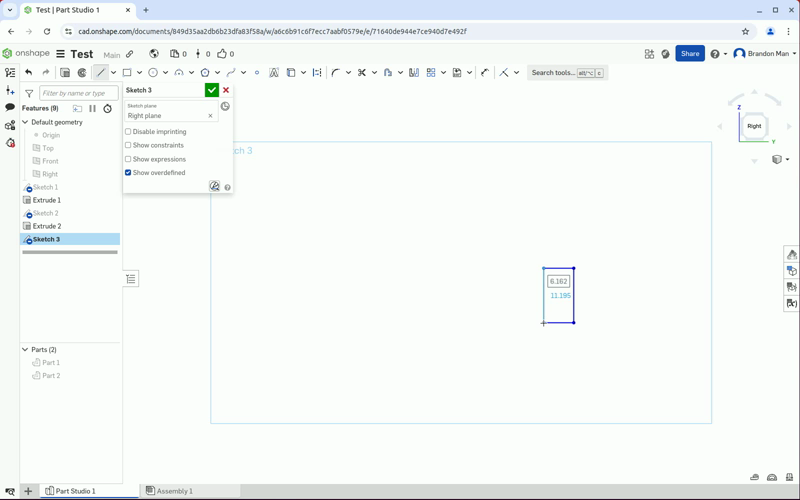
click(543, 322)
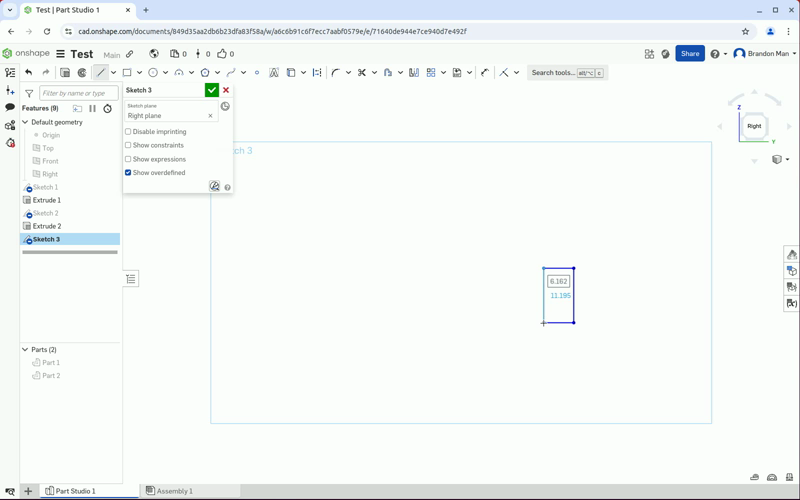
key(esc)
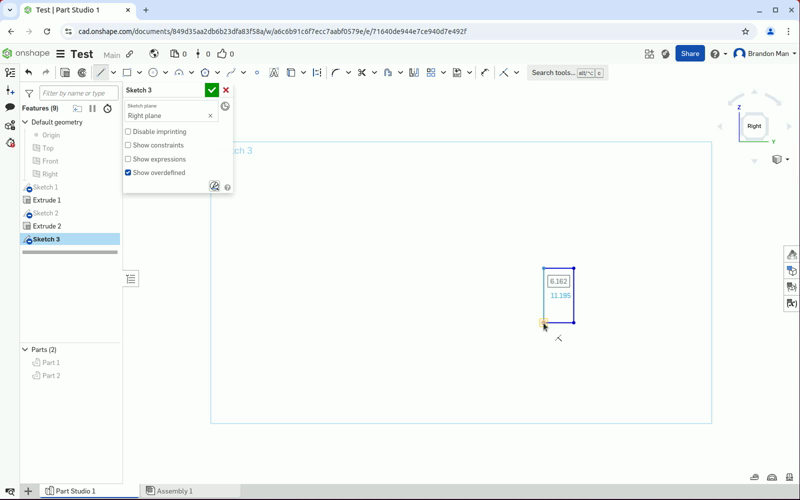
mouse_move(568, 296)
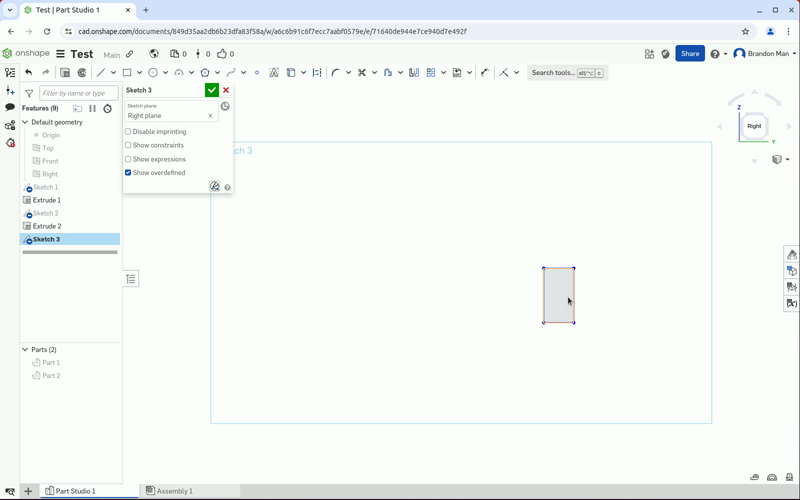
scroll(6)
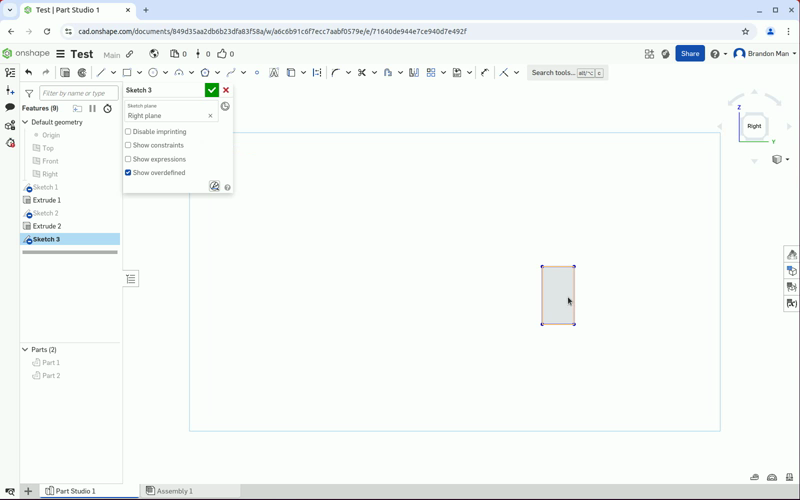
scroll(6)
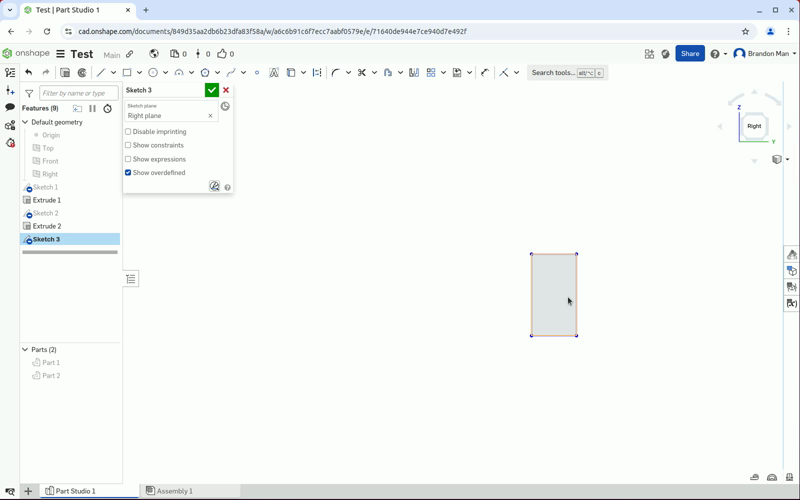
scroll(6)
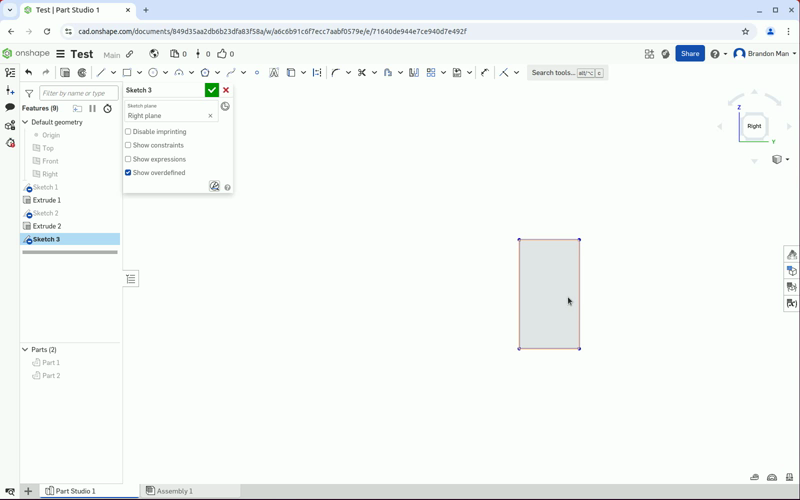
scroll(6)
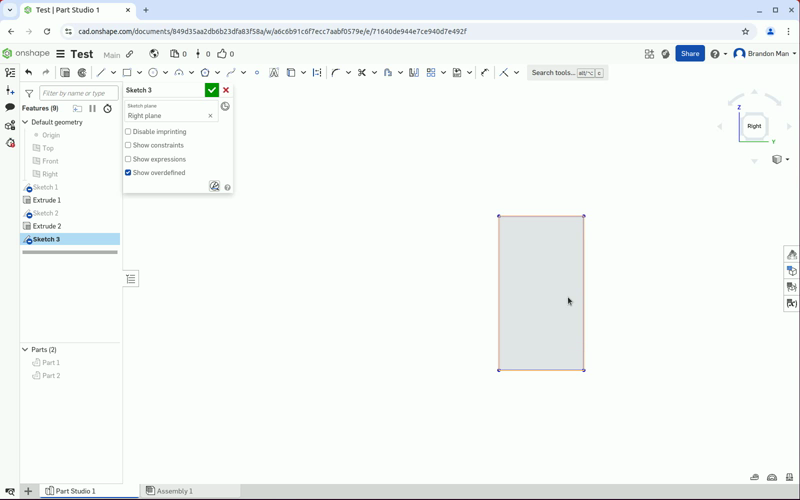
scroll(6)
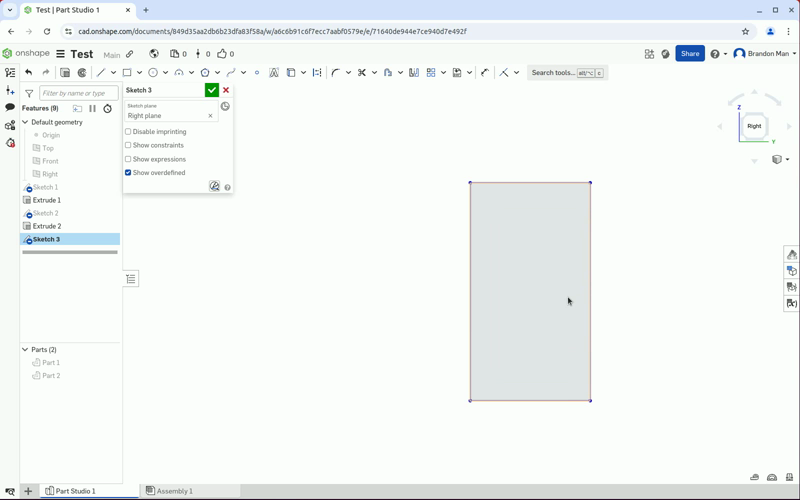
scroll(6)
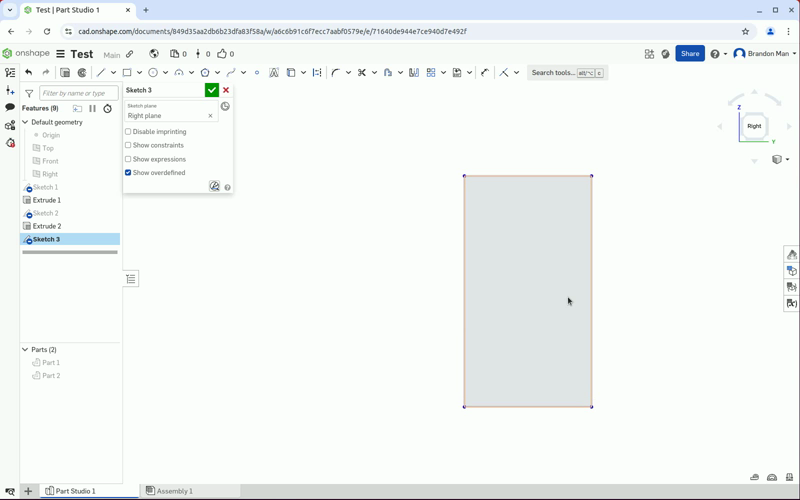
scroll(6)
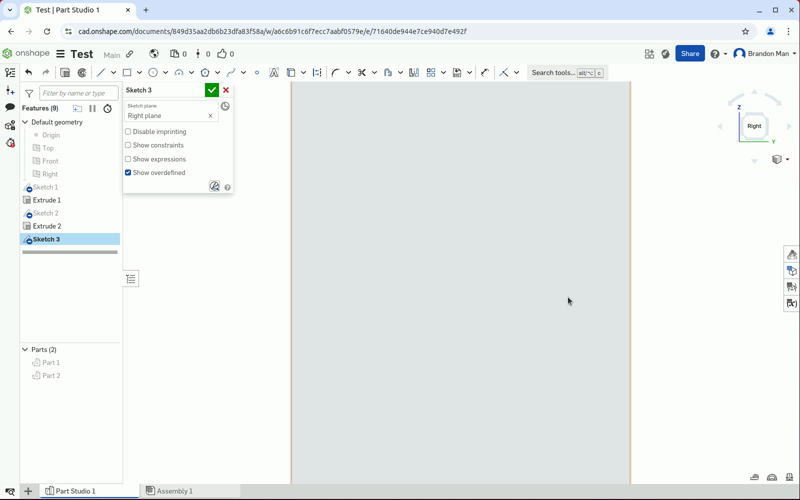
click(568, 296)
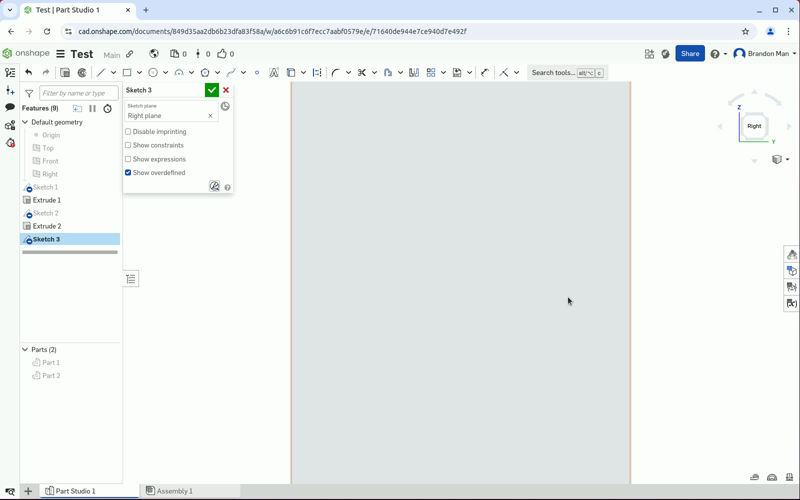
scroll(-6)
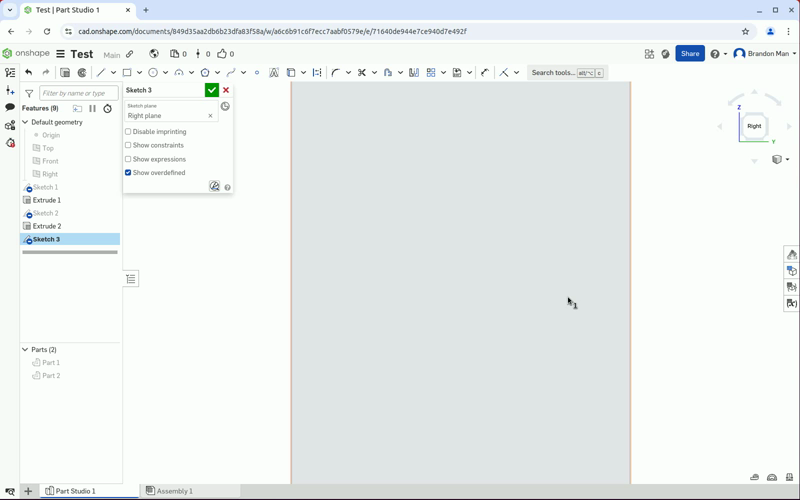
scroll(-6)
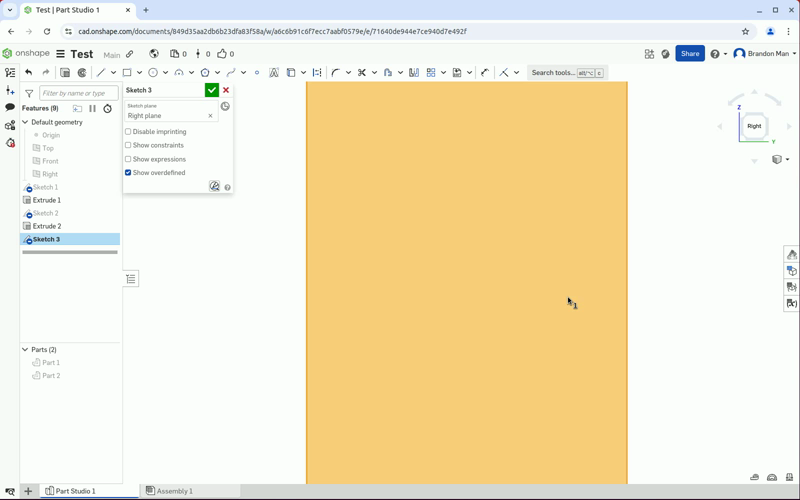
scroll(-6)
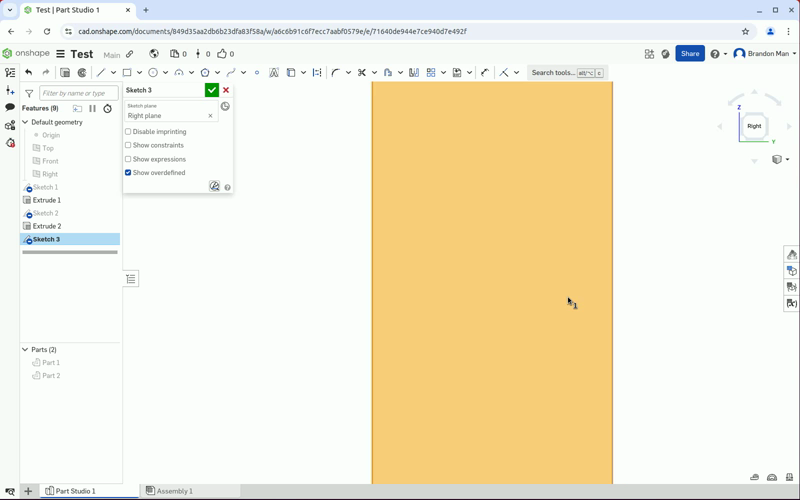
scroll(-6)
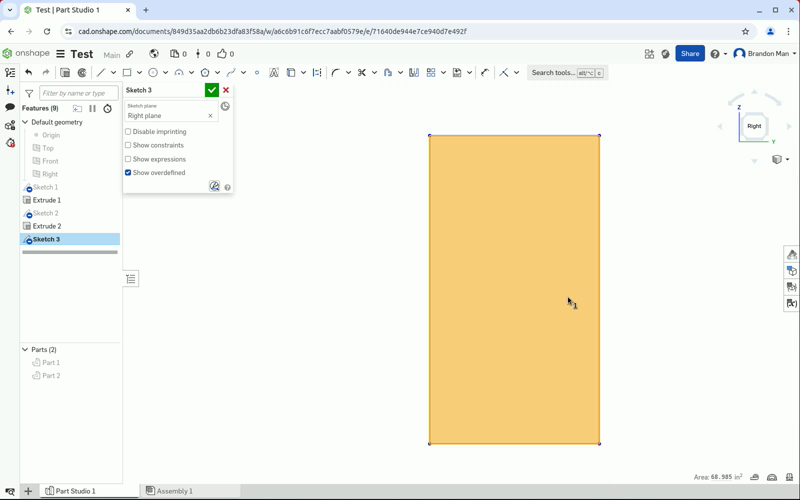
scroll(-6)
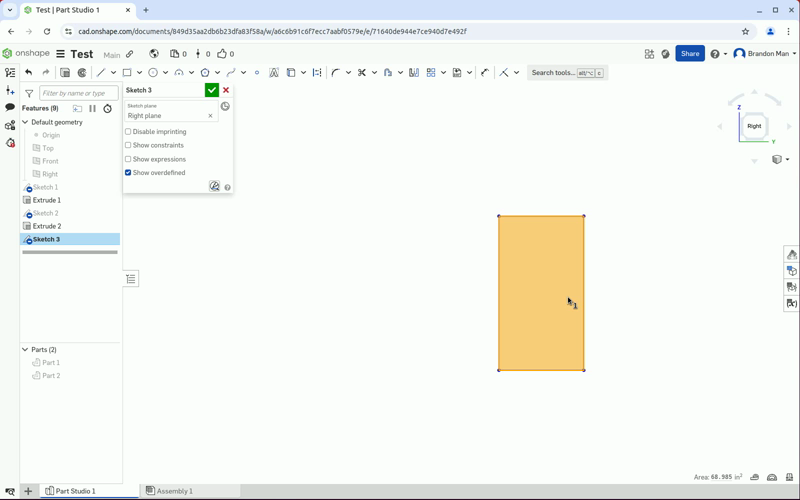
scroll(-6)
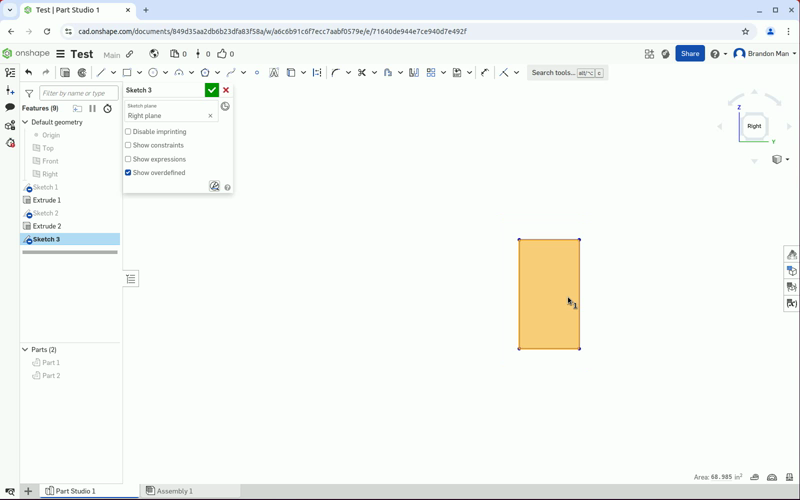
scroll(-6)
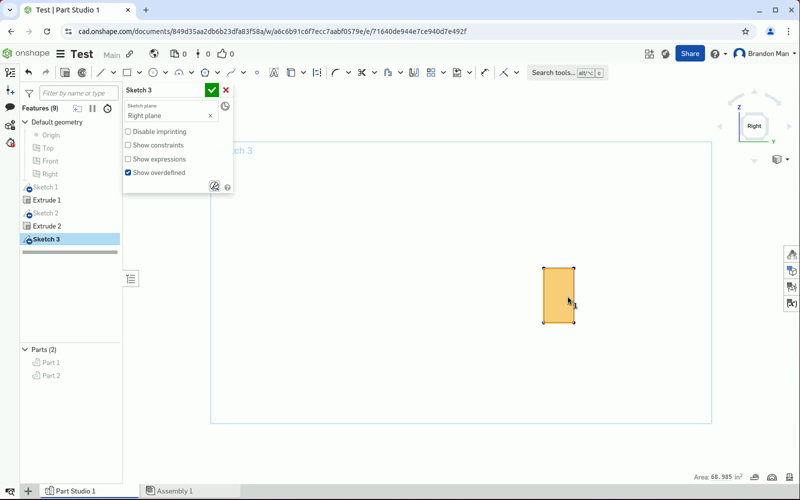
mouse_move(73, 352)
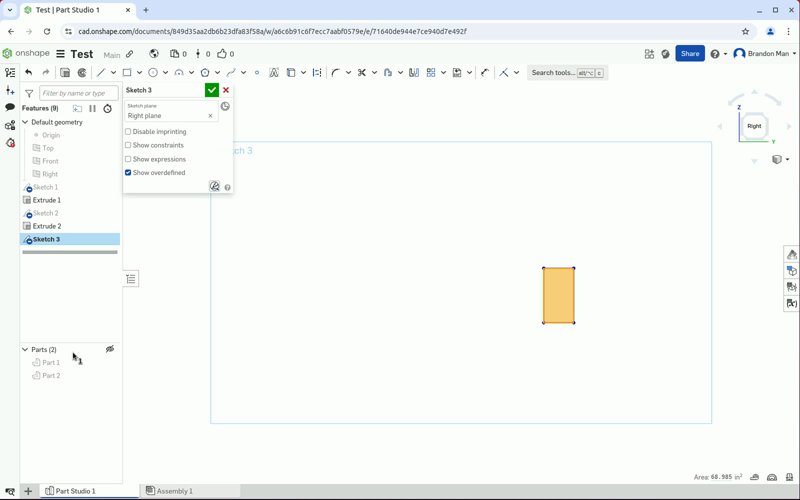
key(shift+y)
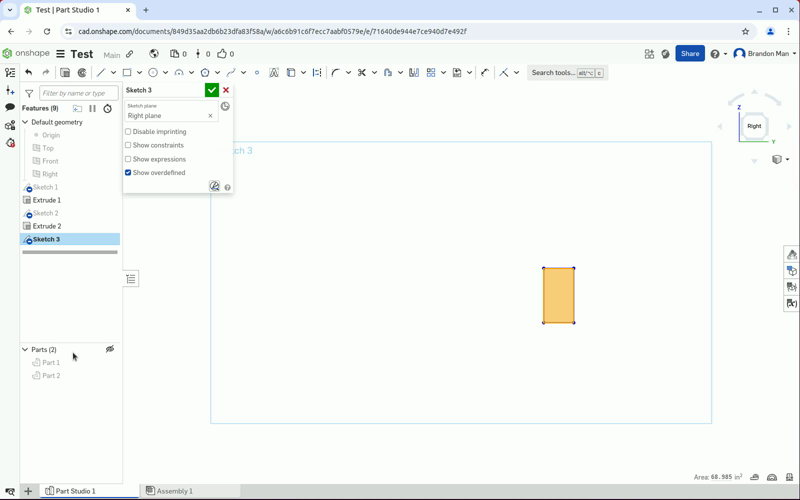
key(shift+e)
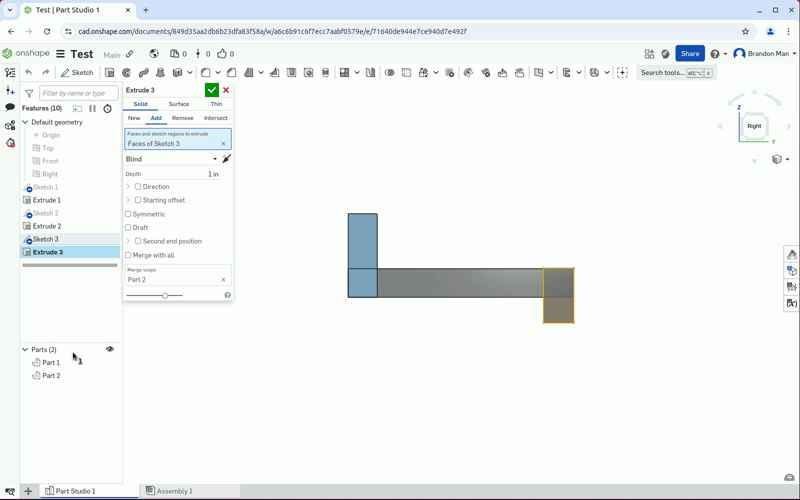
mouse_move(143, 106)
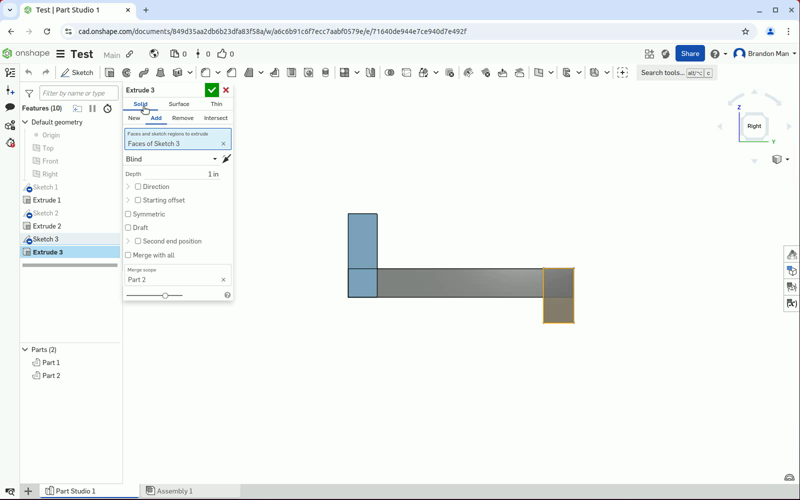
click(143, 106)
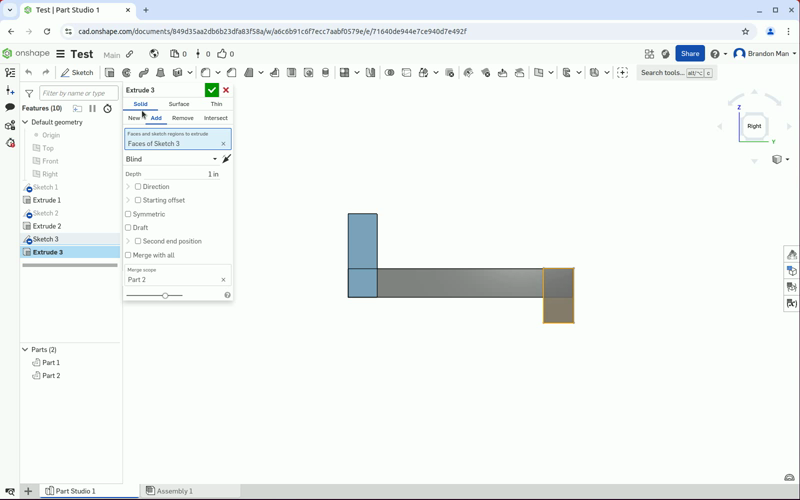
mouse_move(137, 120)
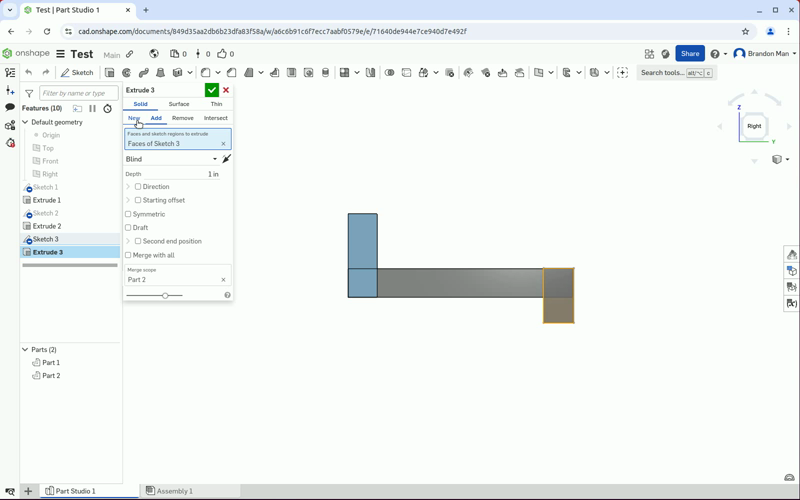
click(137, 120)
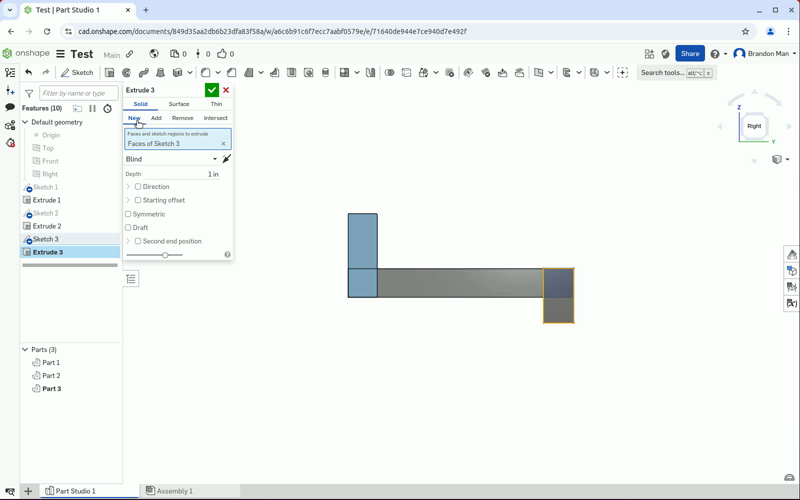
key(tab, 4)
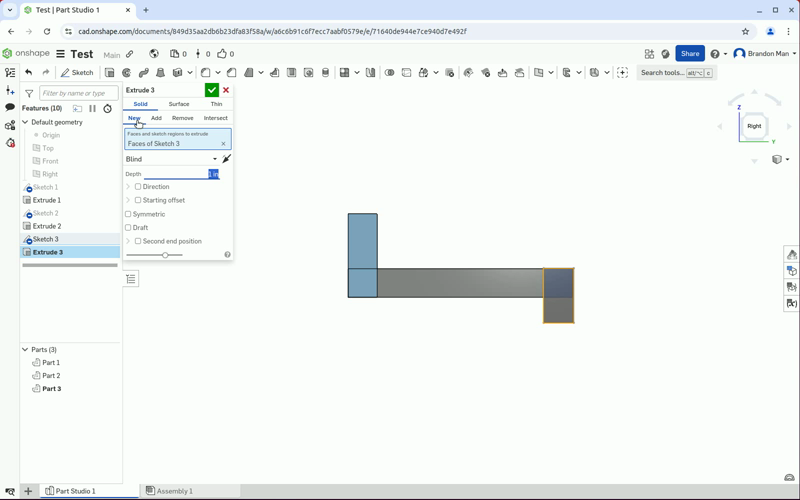
text(-17.813)
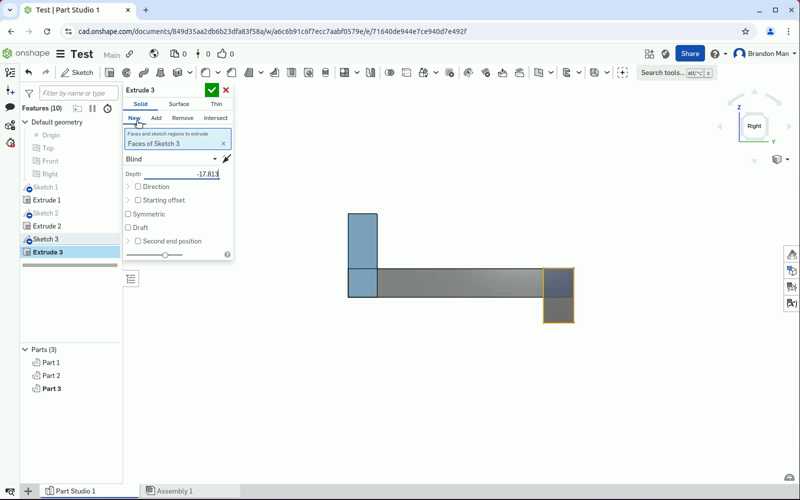
key(enter)
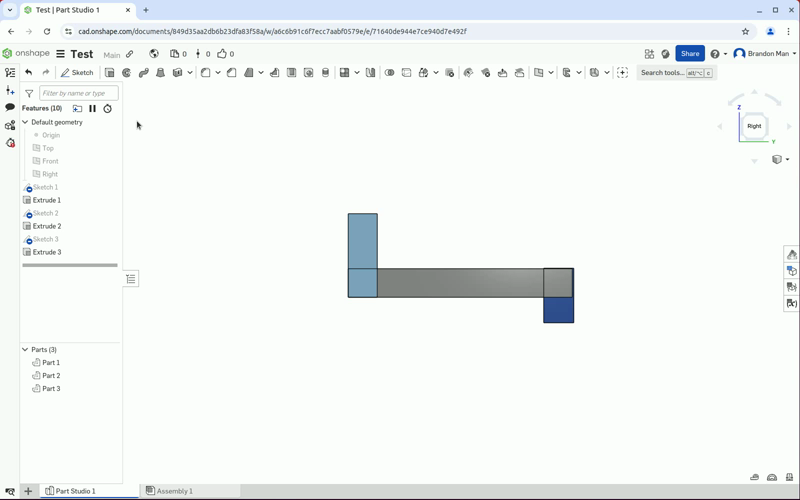
key(shift+h)
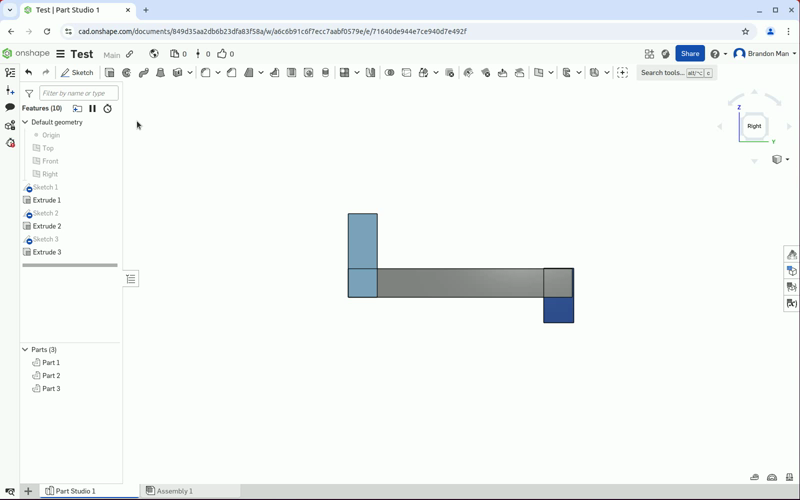
key(shift+h)
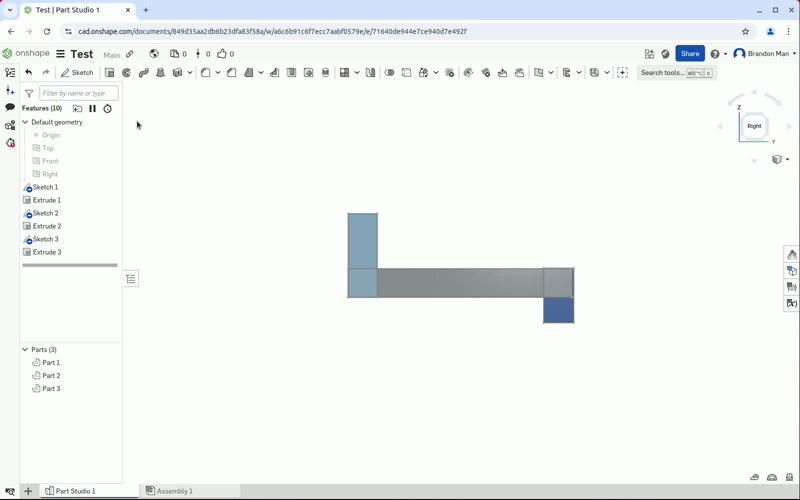
key(shift+7)
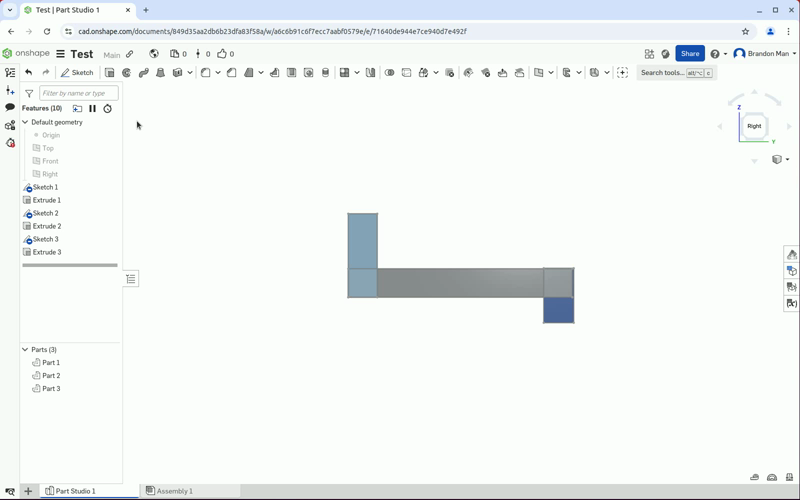
key(right, 2)
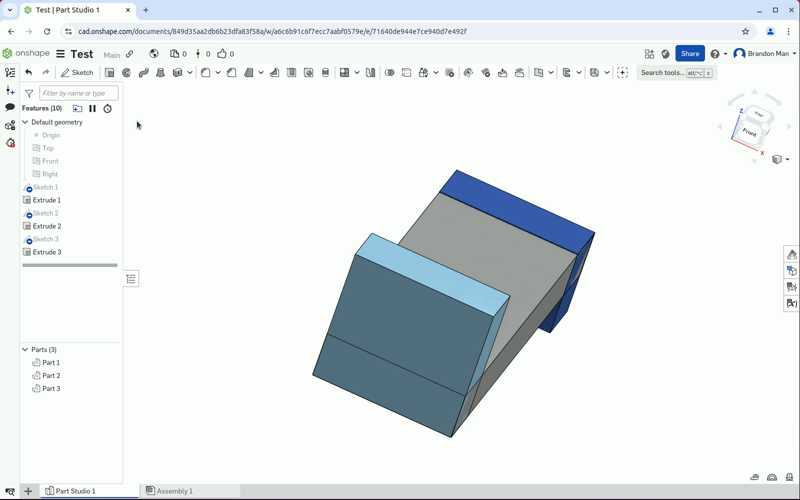
key(down, 2)
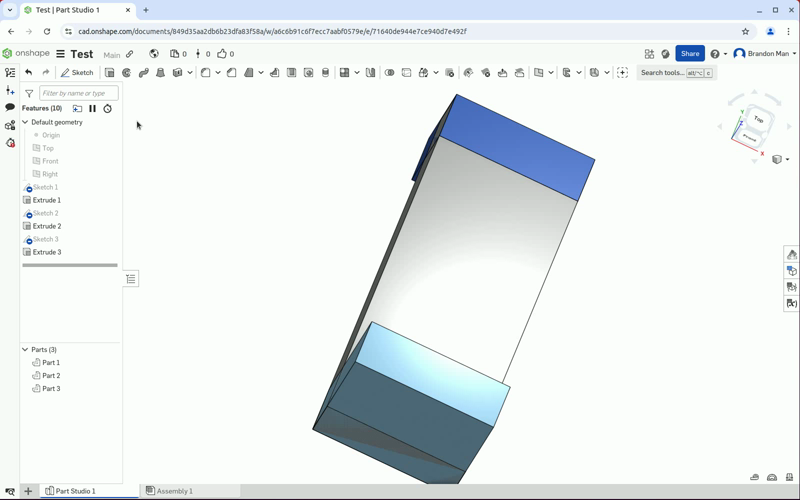
key(up, 2)
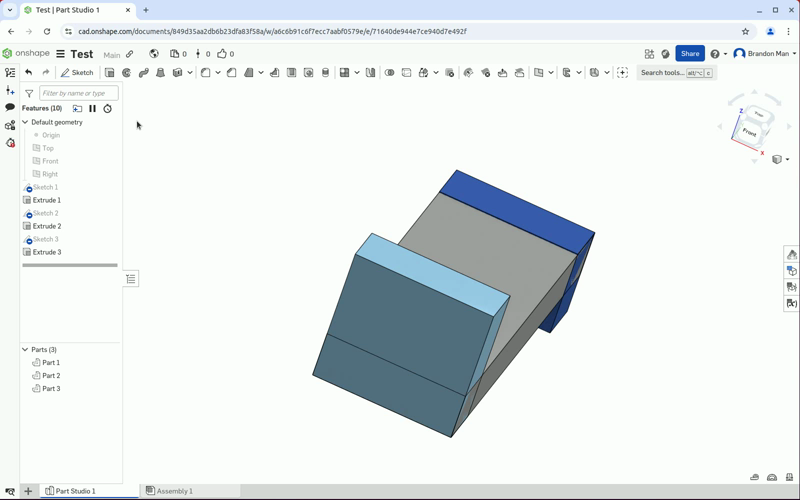
key(left, 2)
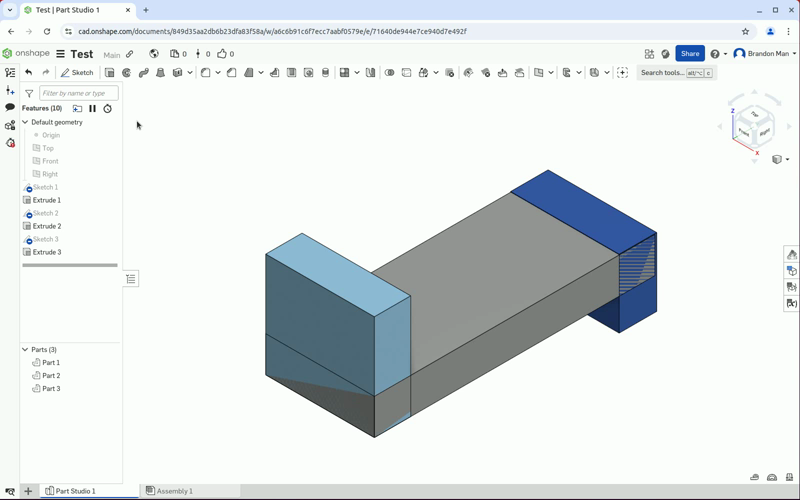
mouse_move(73, 189)
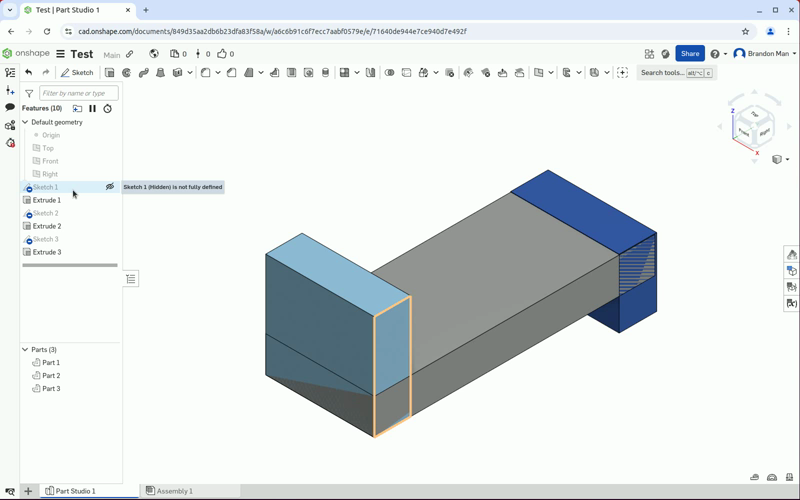
click(73, 189)